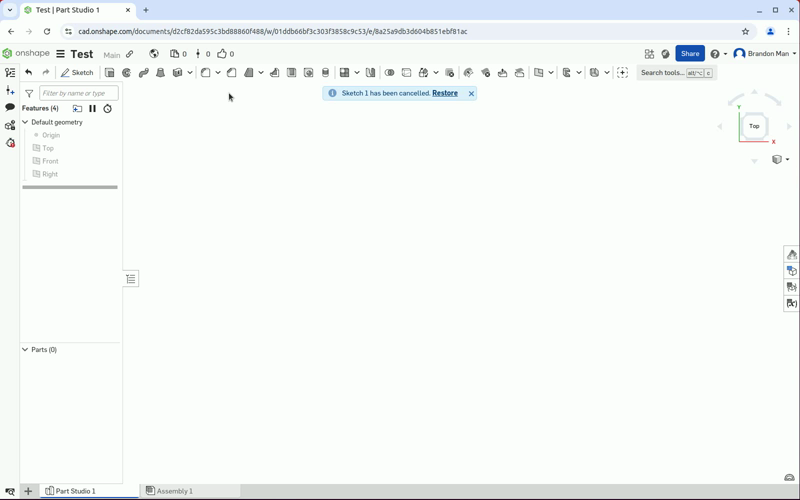
key(shift+h)
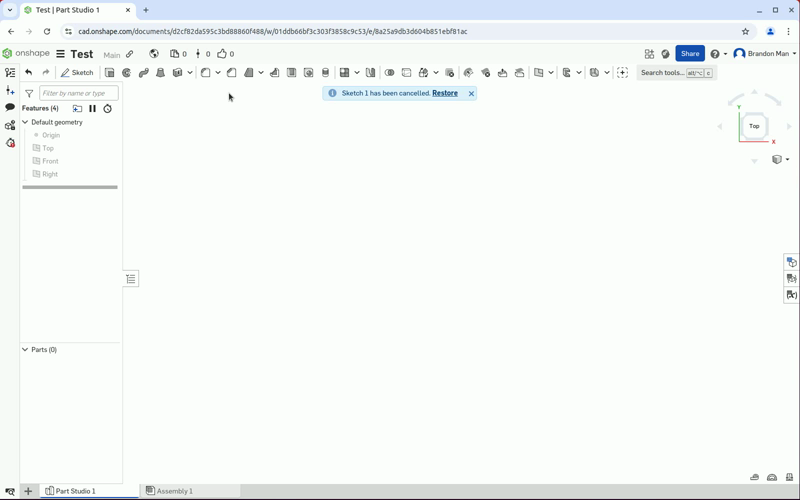
mouse_move(73, 352)
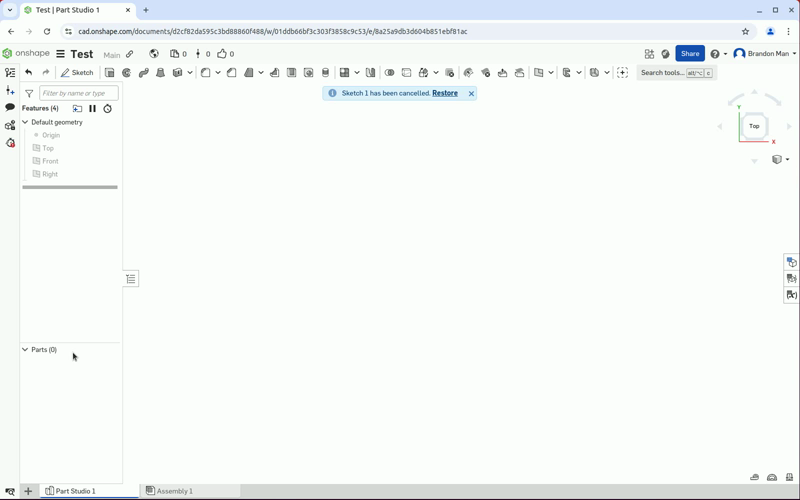
key(y)
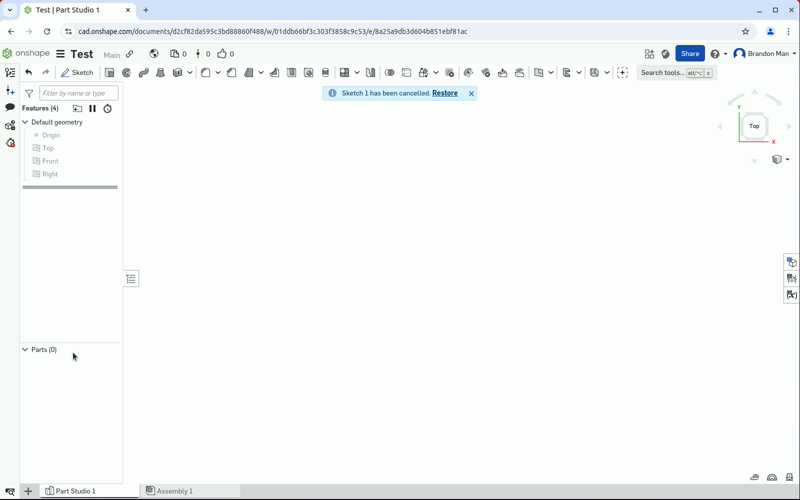
key(shift+p)
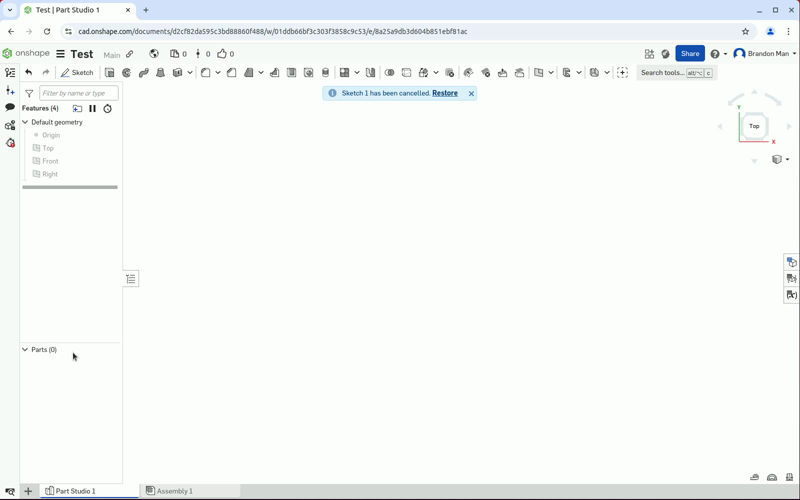
key(space)
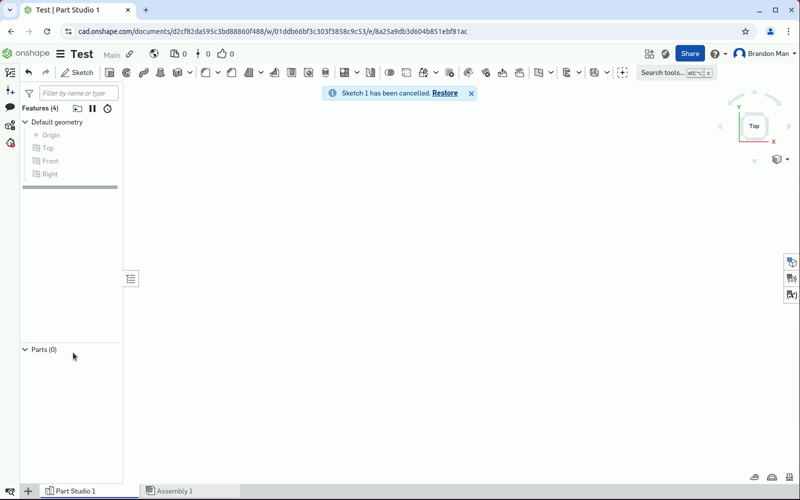
key_down(shift)
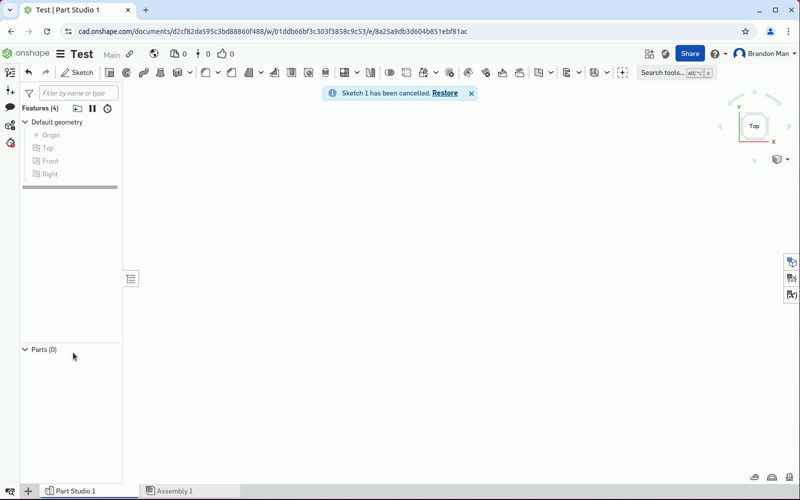
key(up)
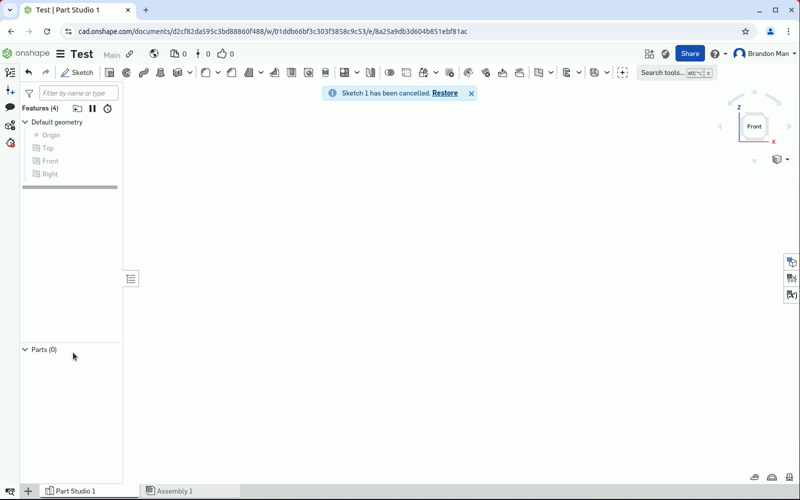
key_up(shift)
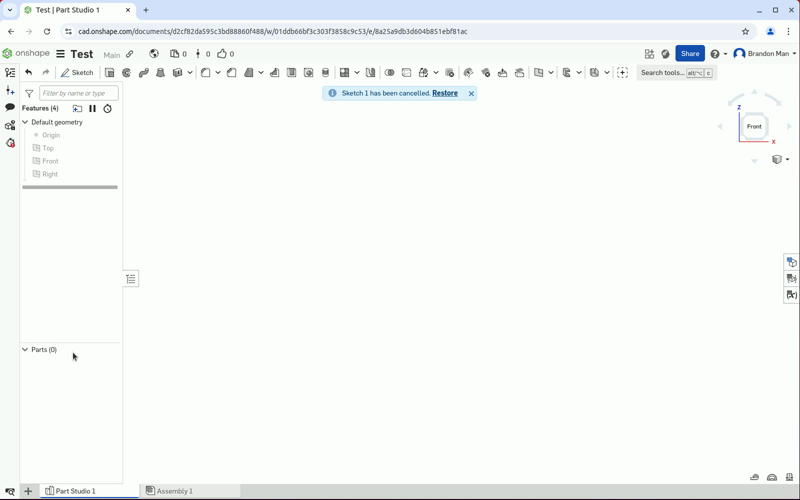
mouse_move(73, 352)
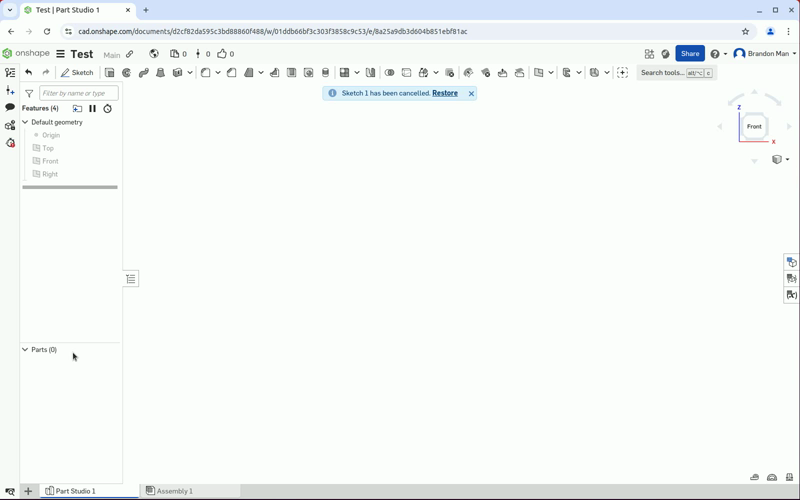
key(shift+y)
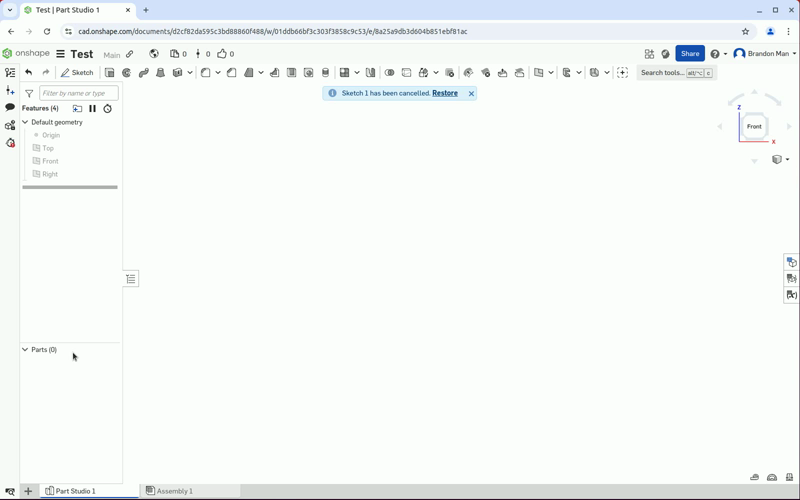
key(shift+s)
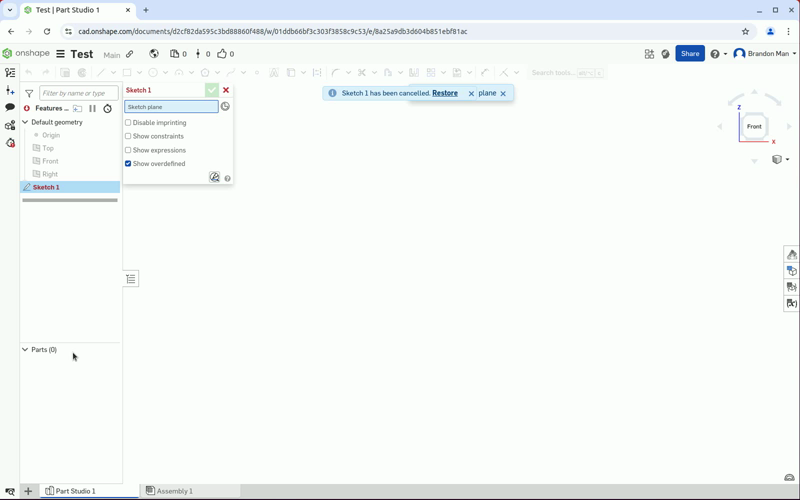
mouse_move(73, 163)
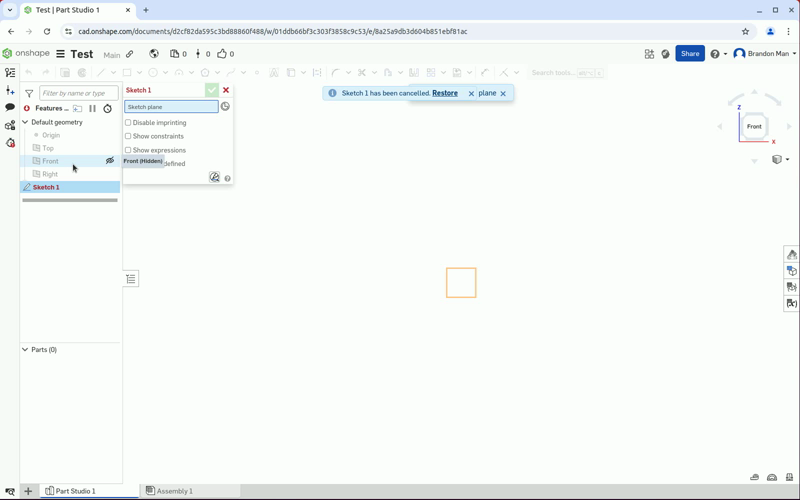
click(73, 163)
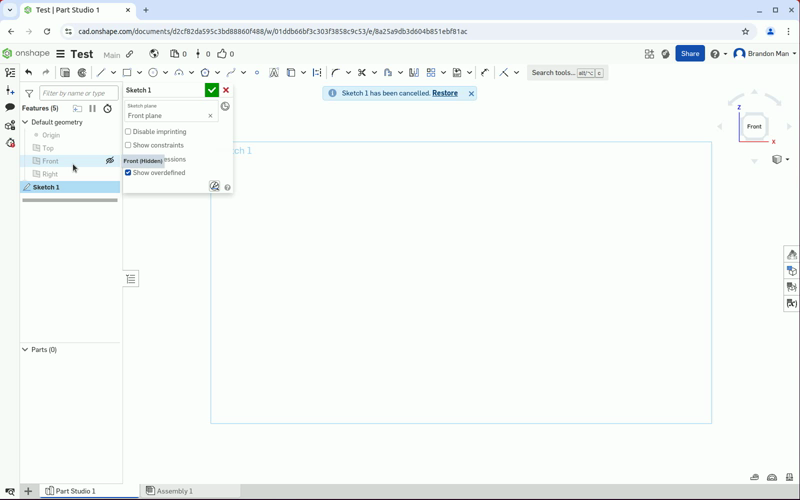
mouse_move(73, 352)
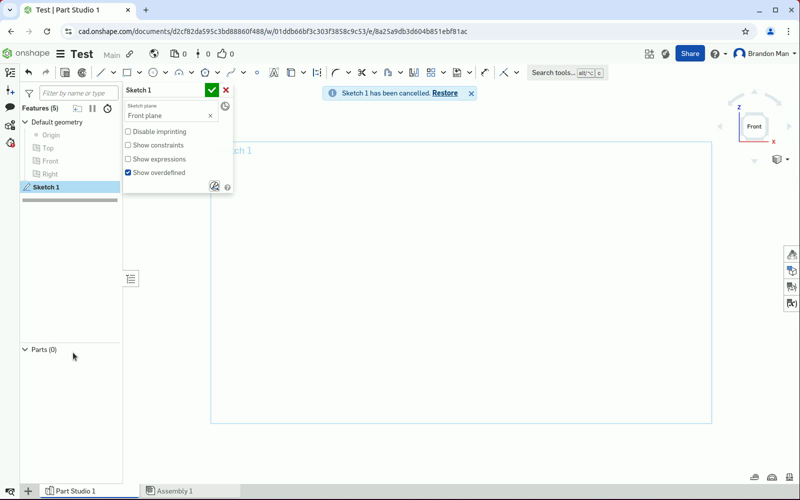
key(y)
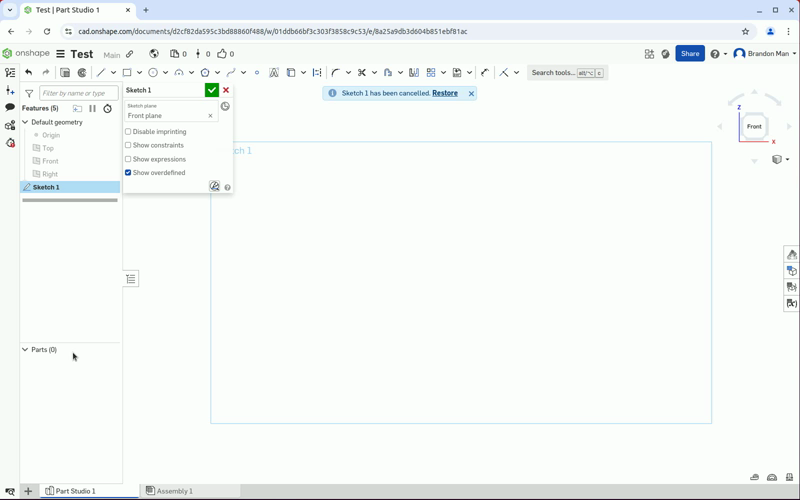
key(c)
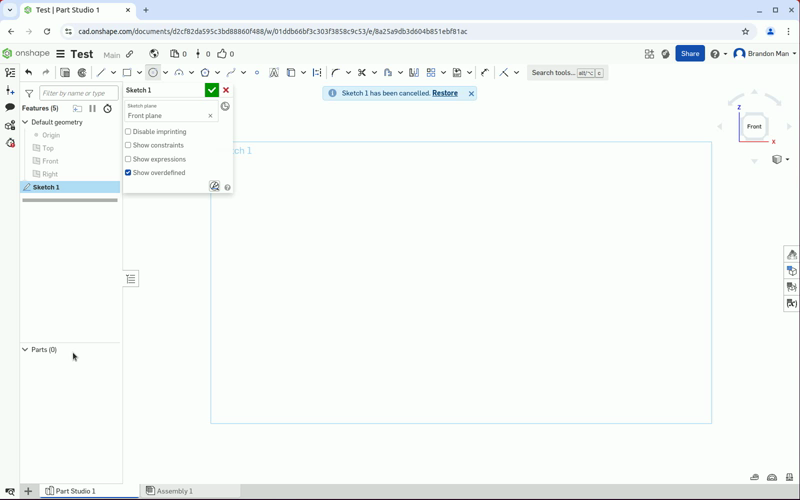
key_down(shift)
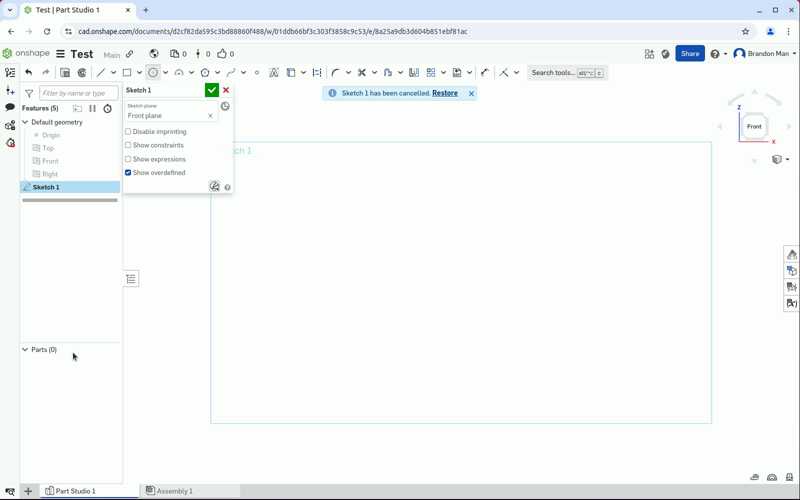
mouse_move(460, 282)
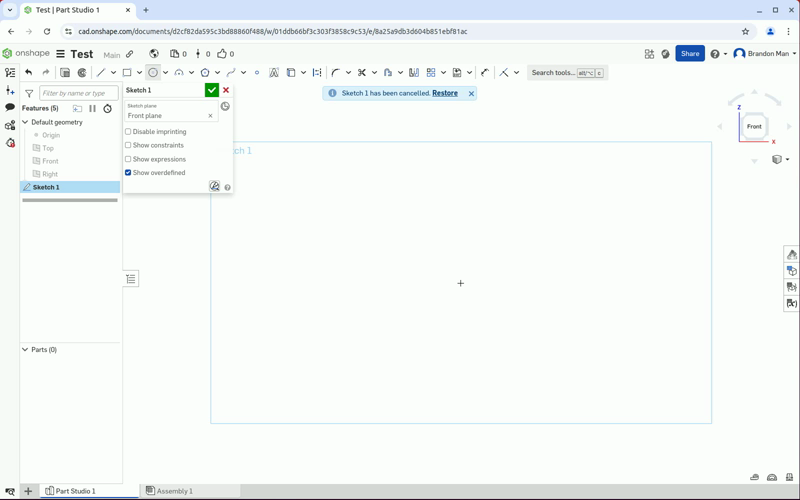
click(460, 282)
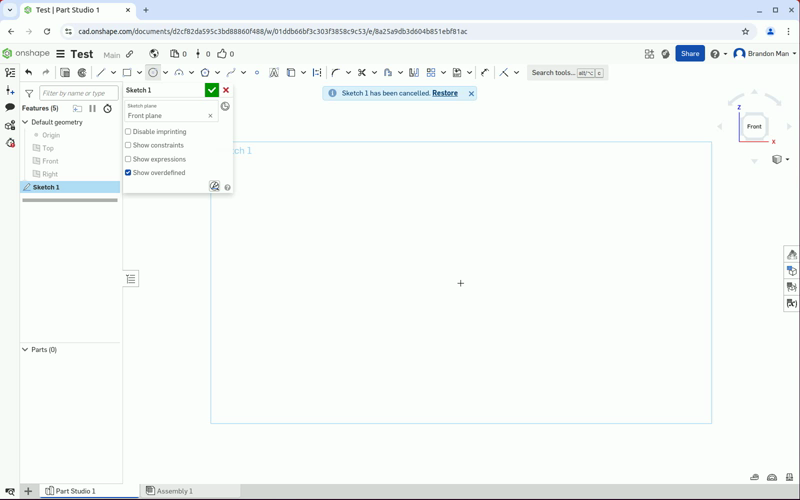
key_up(shift)
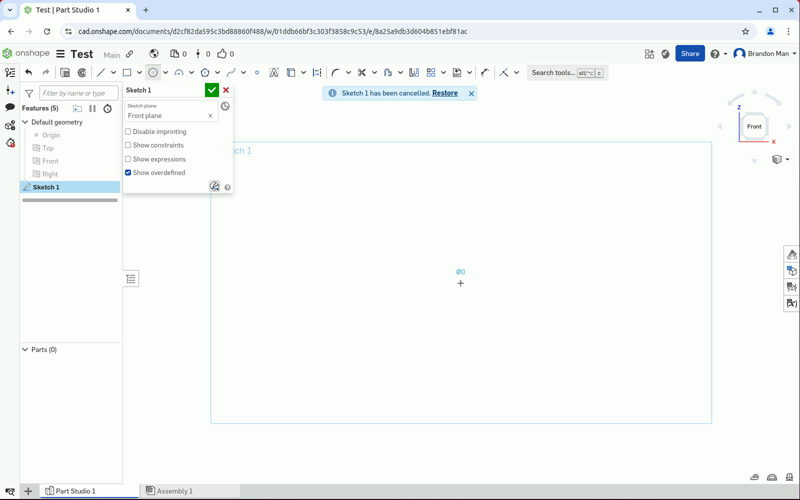
mouse_move(495, 282)
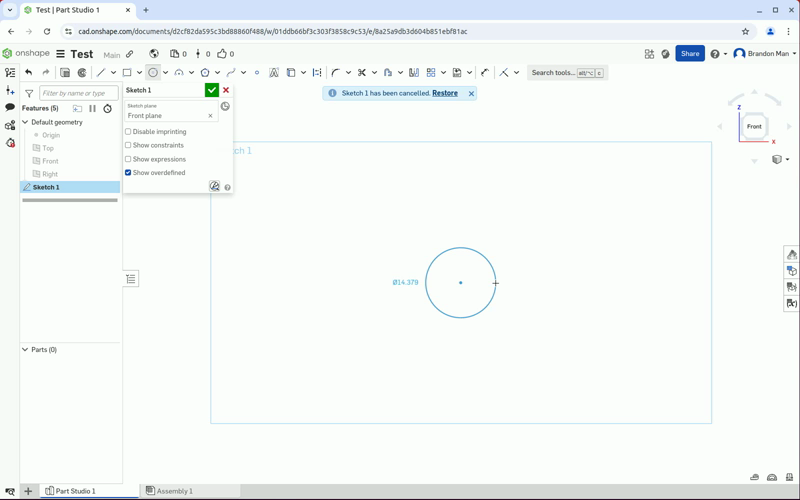
click(495, 282)
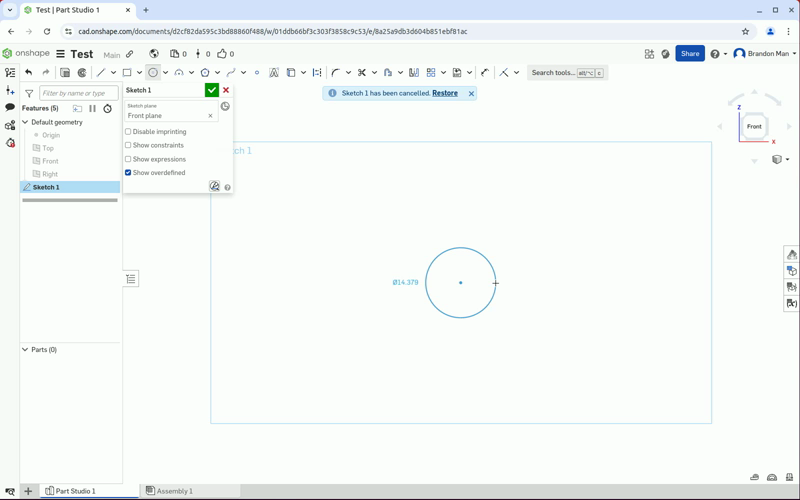
key(esc)
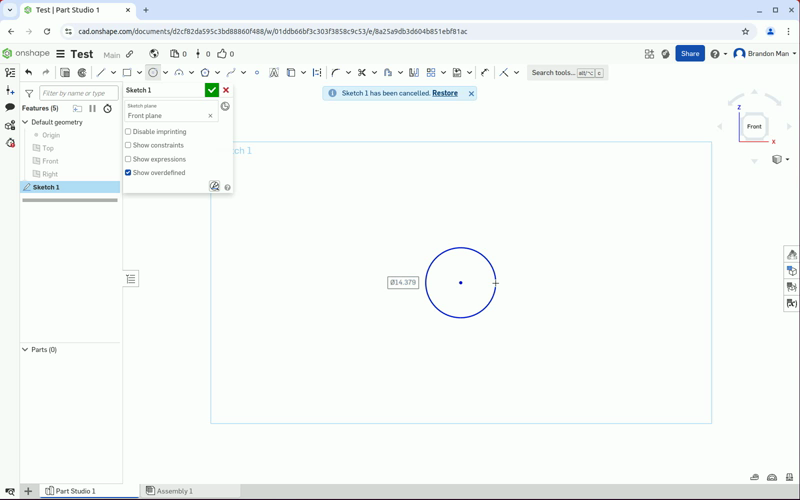
mouse_move(487, 273)
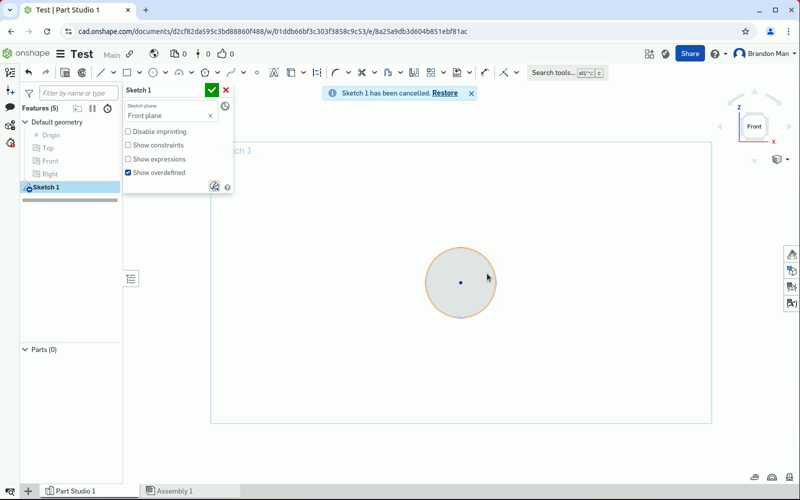
click(487, 273)
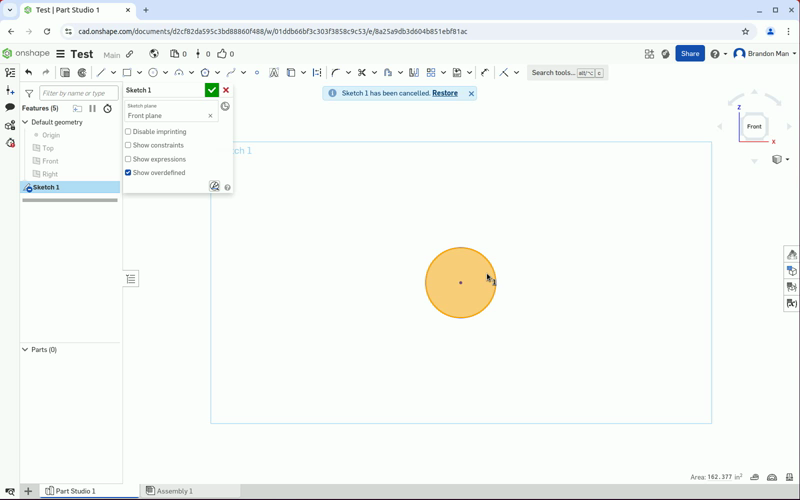
mouse_move(73, 352)
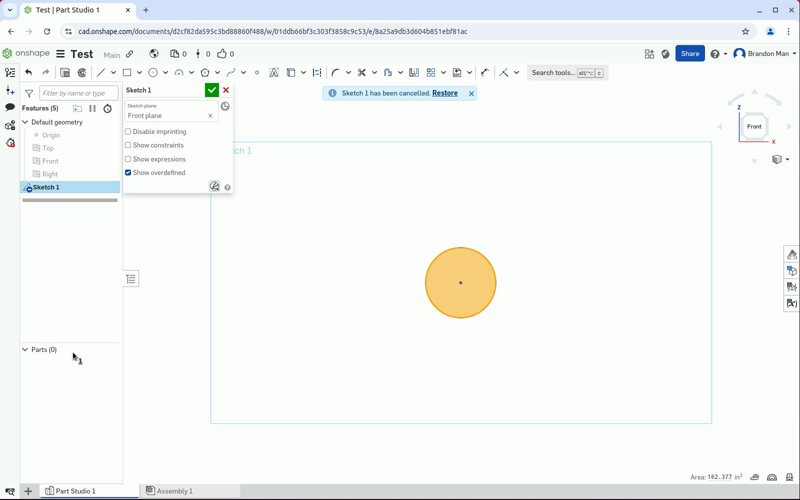
key(shift+y)
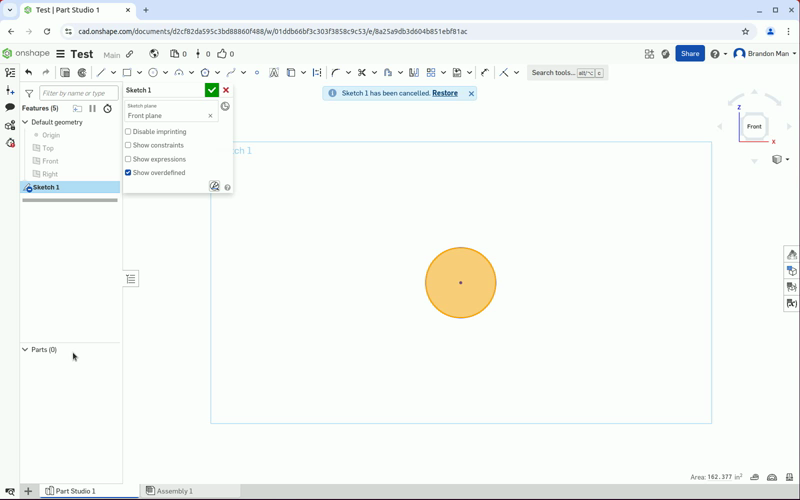
key(shift+e)
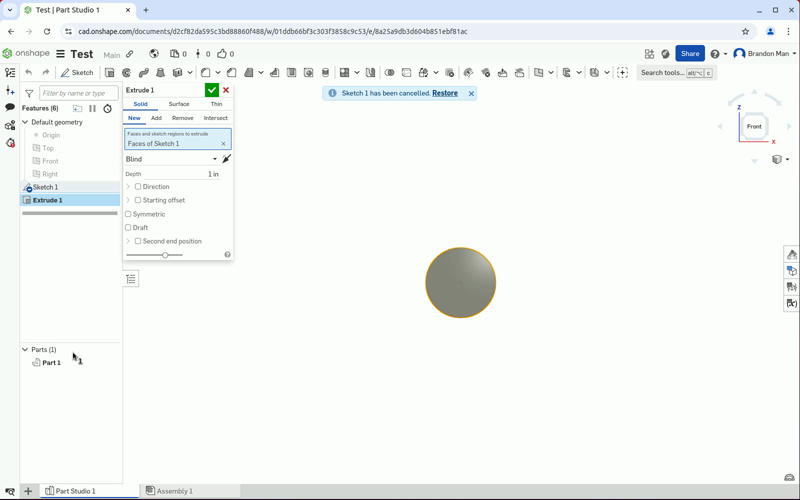
mouse_move(143, 106)
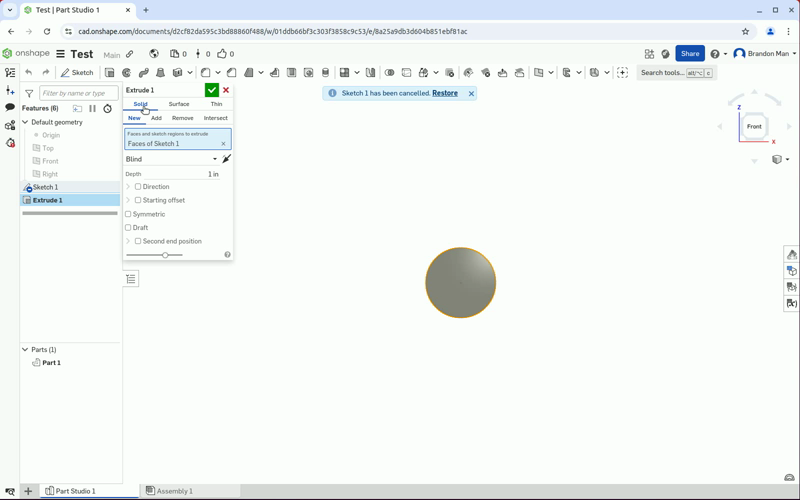
click(143, 106)
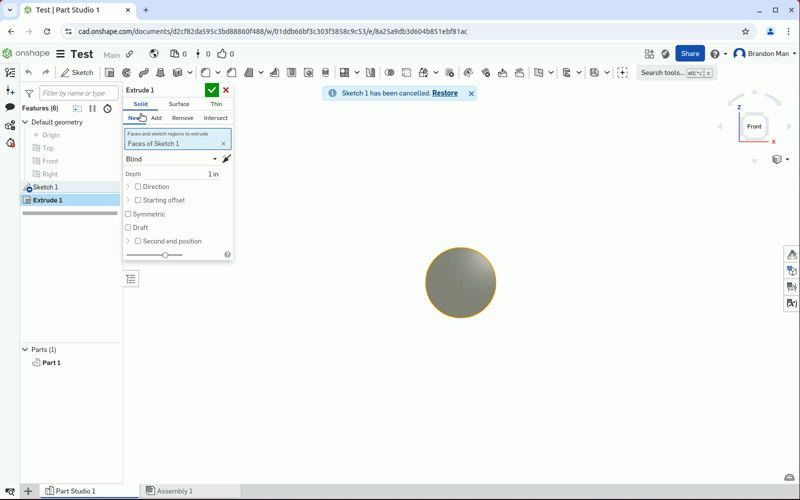
mouse_move(137, 120)
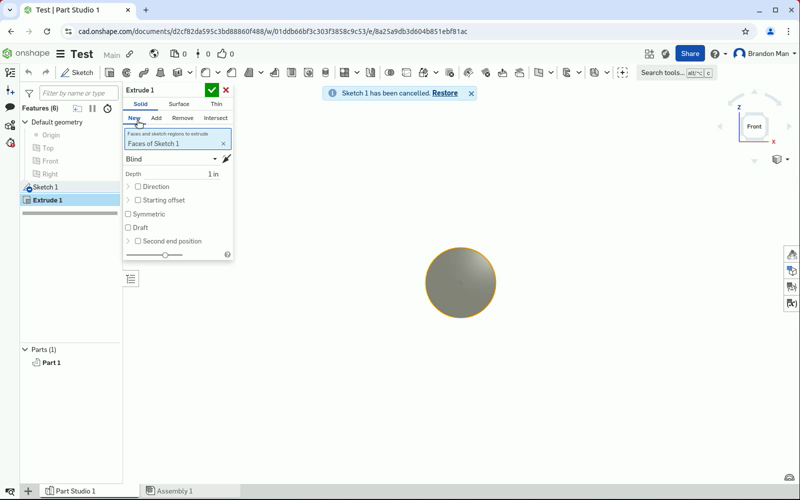
click(137, 120)
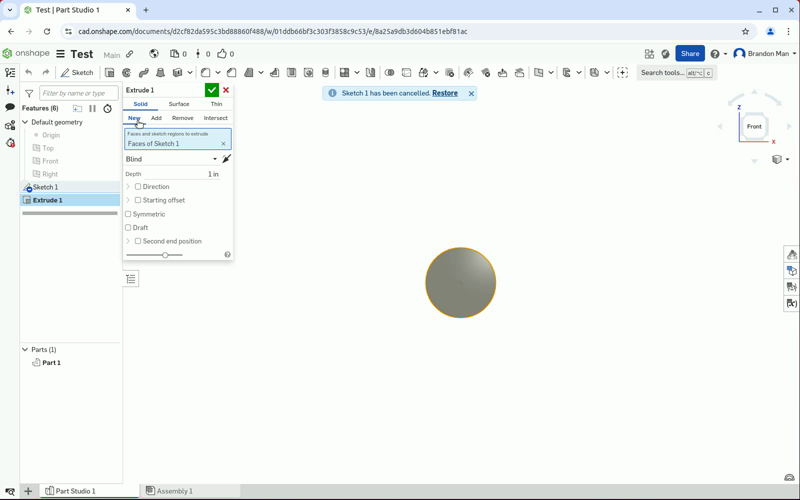
key(tab, 4)
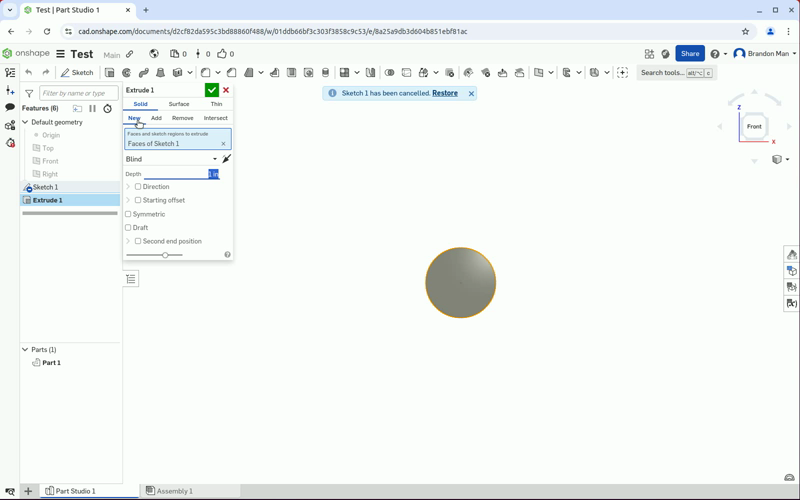
text(5.778)
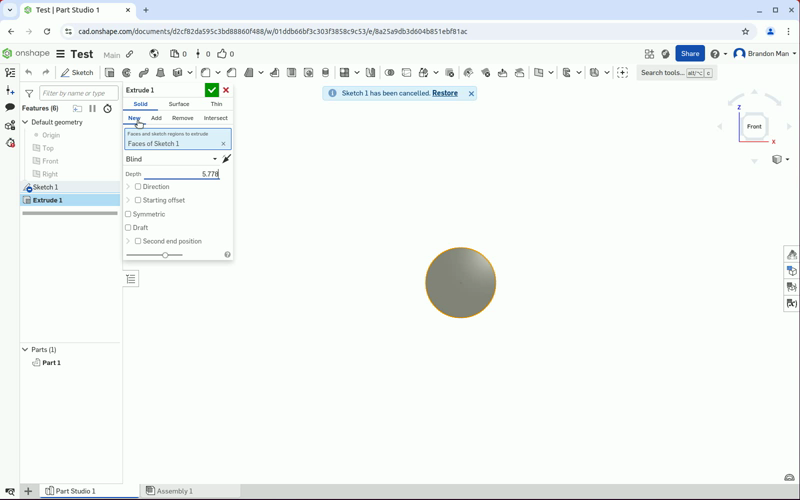
key(tab, 3)
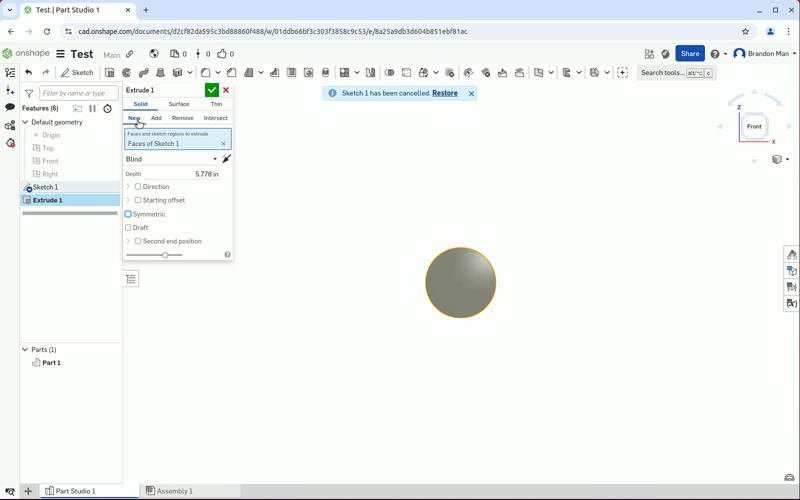
key(space)
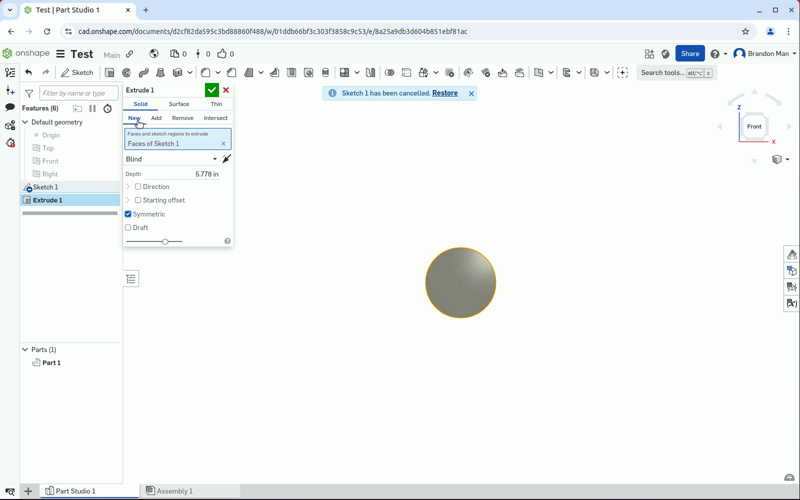
key(enter)
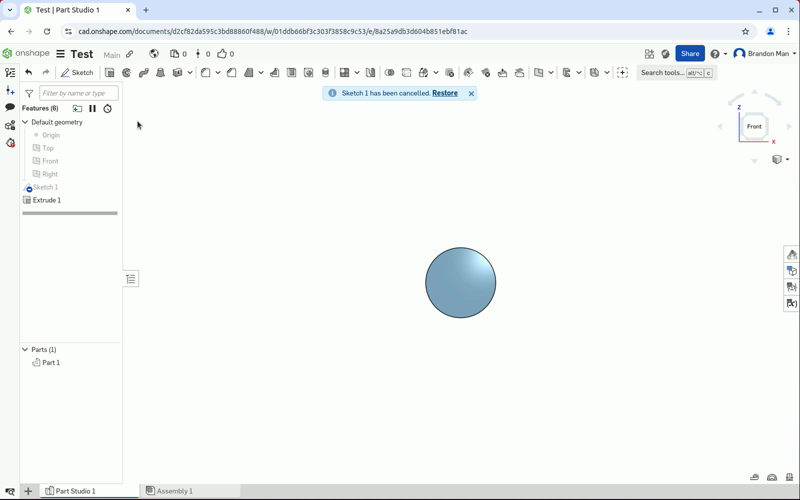
key(shift+h)
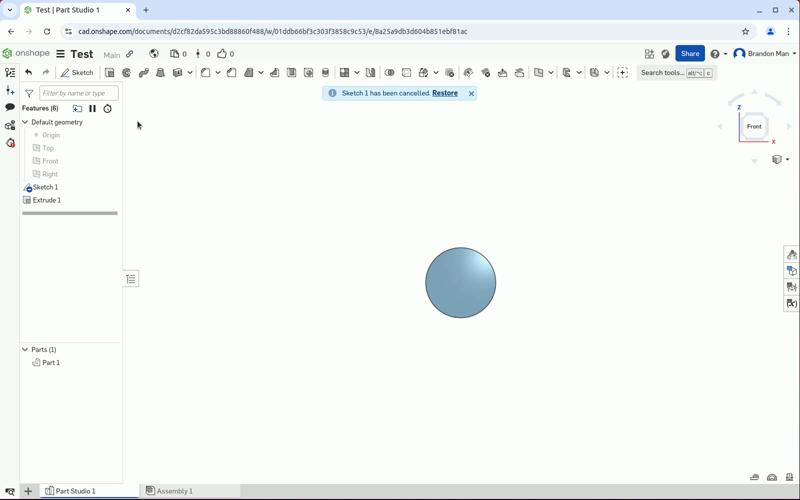
key(shift+h)
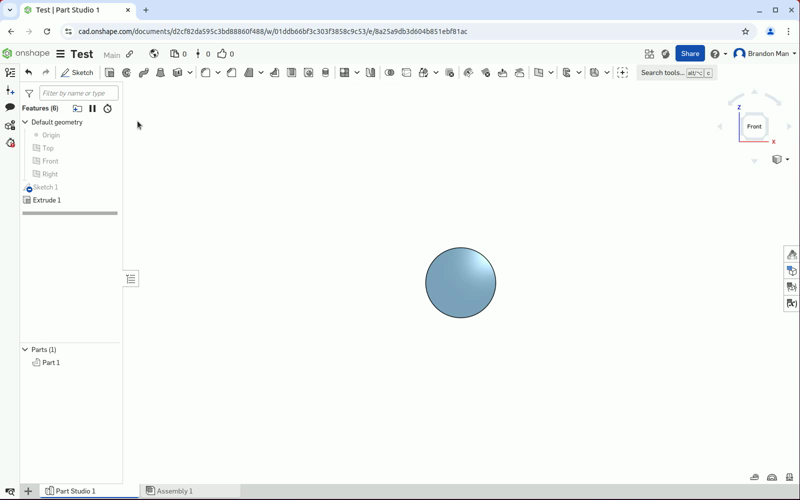
mouse_move(73, 189)
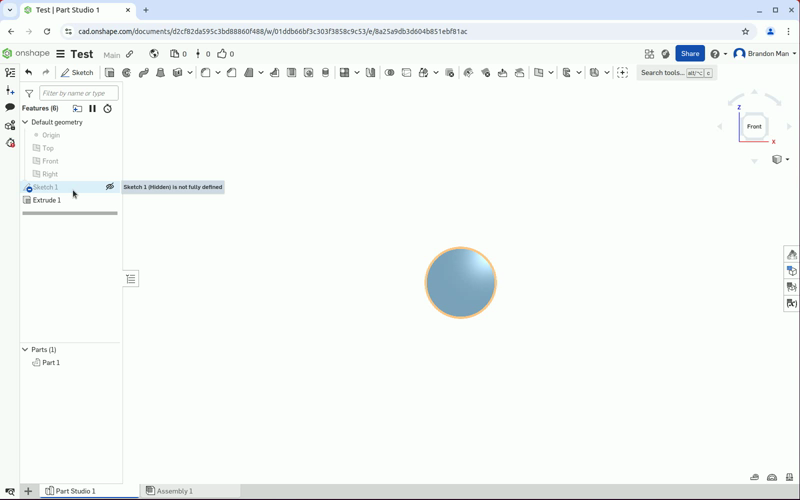
click(73, 189)
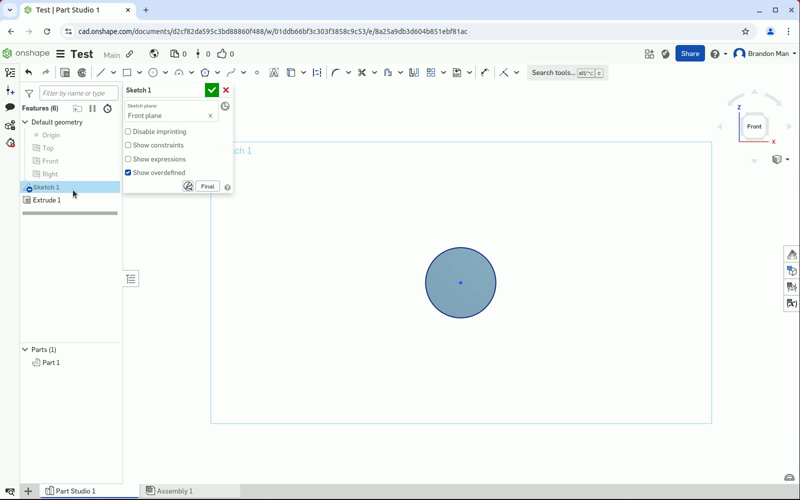
mouse_move(229, 92)
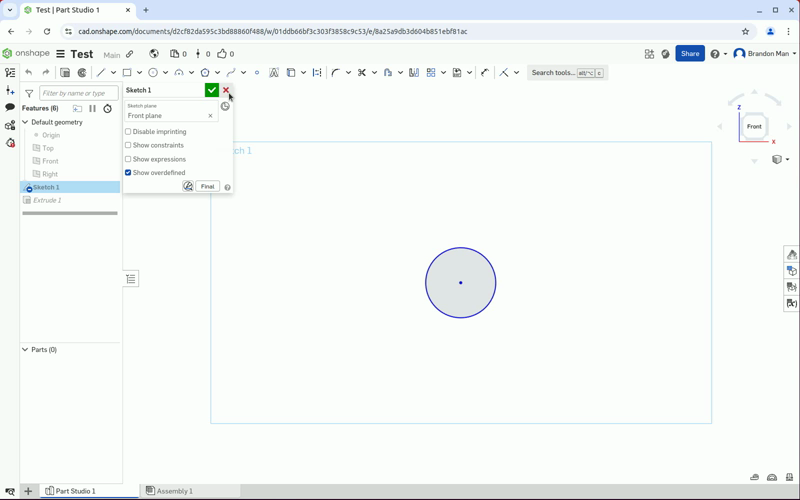
click(229, 92)
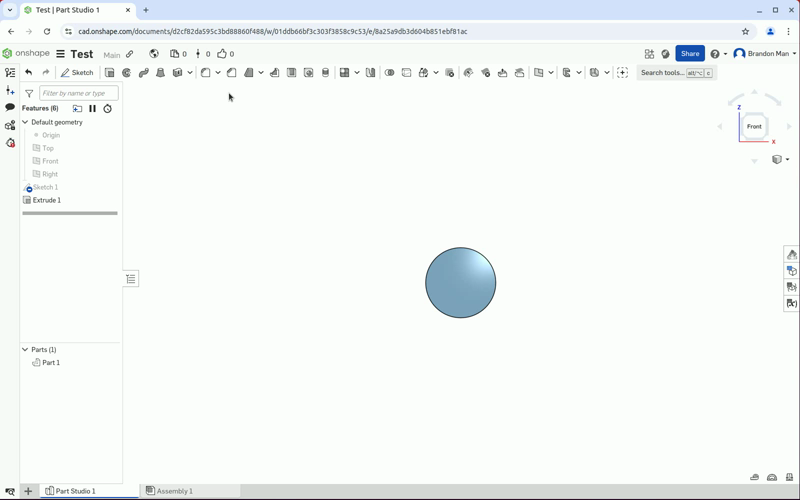
mouse_move(541, 75)
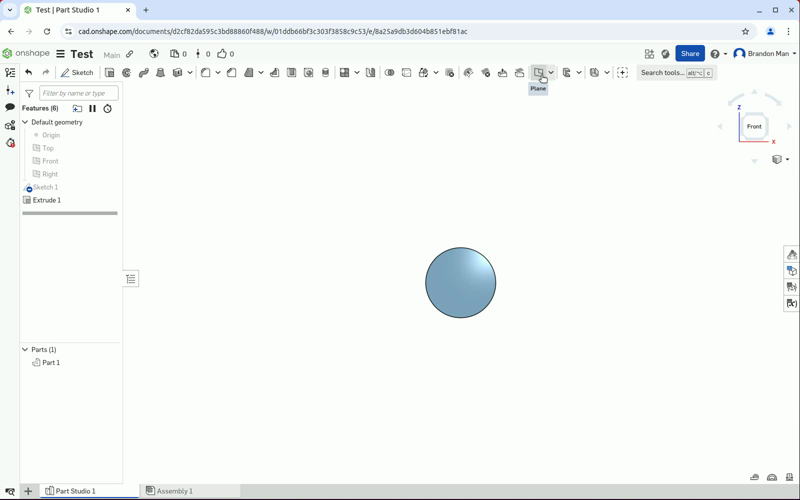
click(541, 75)
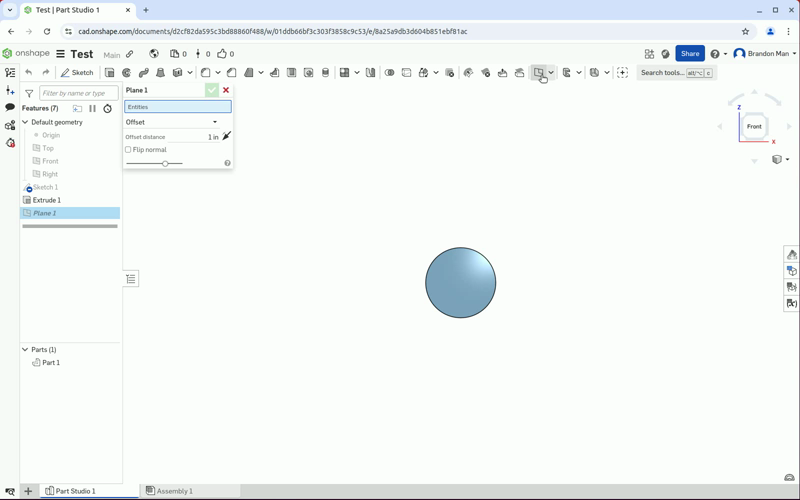
mouse_move(73, 163)
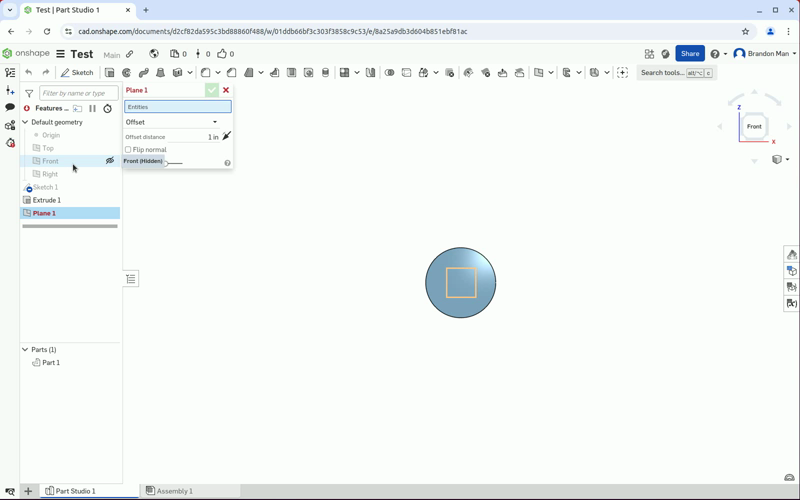
click(73, 163)
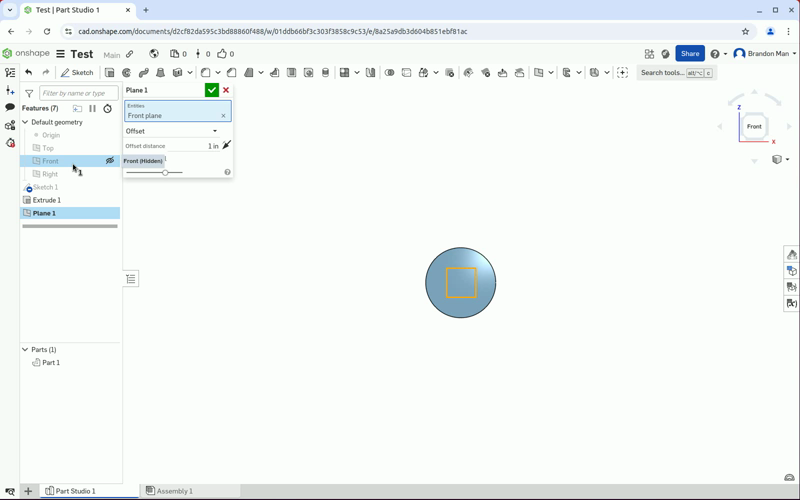
key(tab, 2)
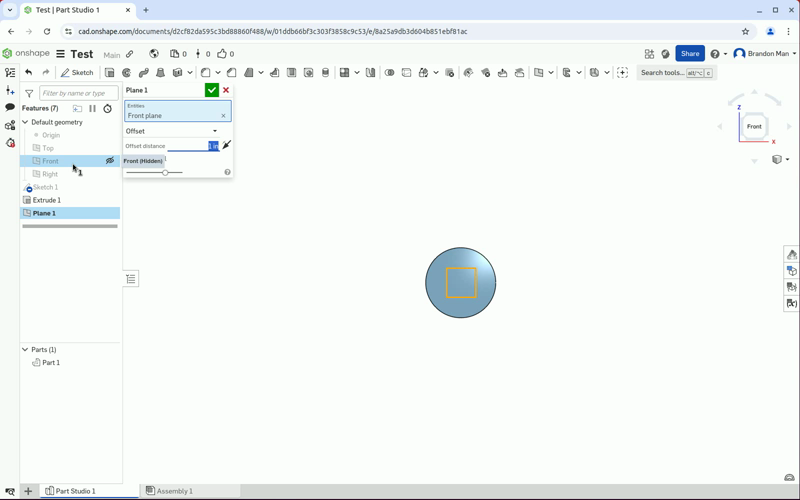
text(2.896)
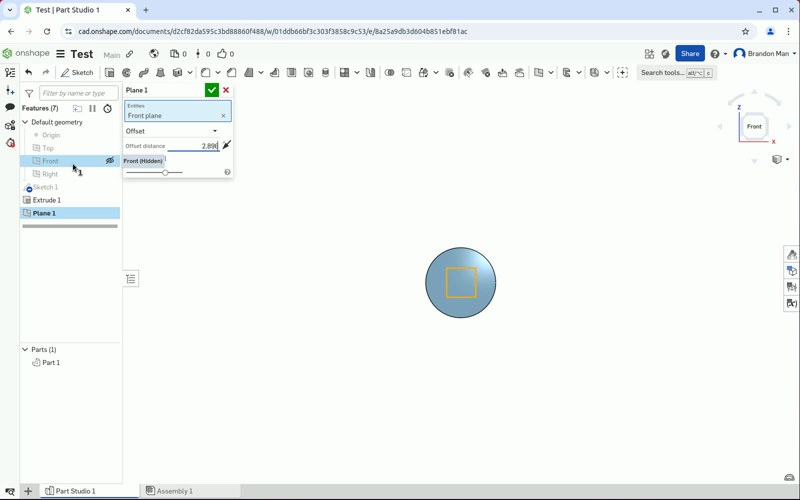
key(enter, 2)
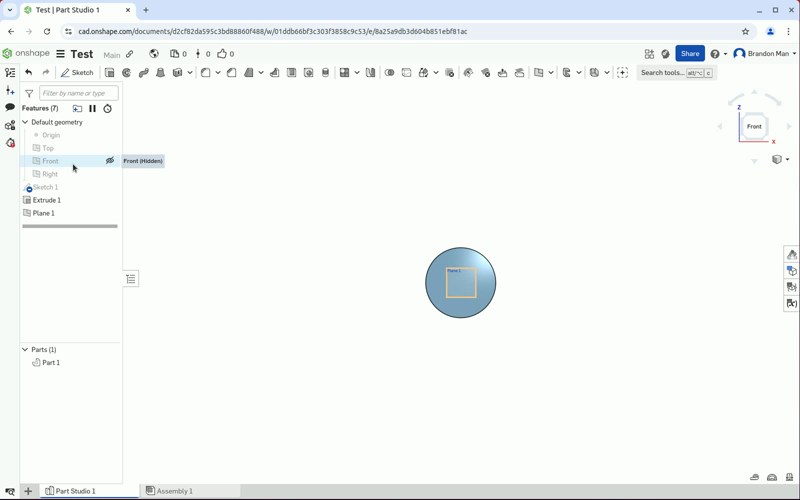
key(shift+s)
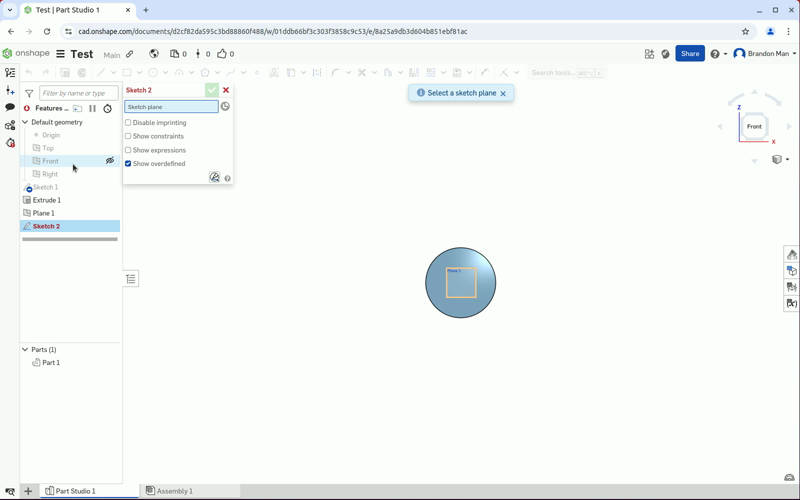
mouse_move(73, 215)
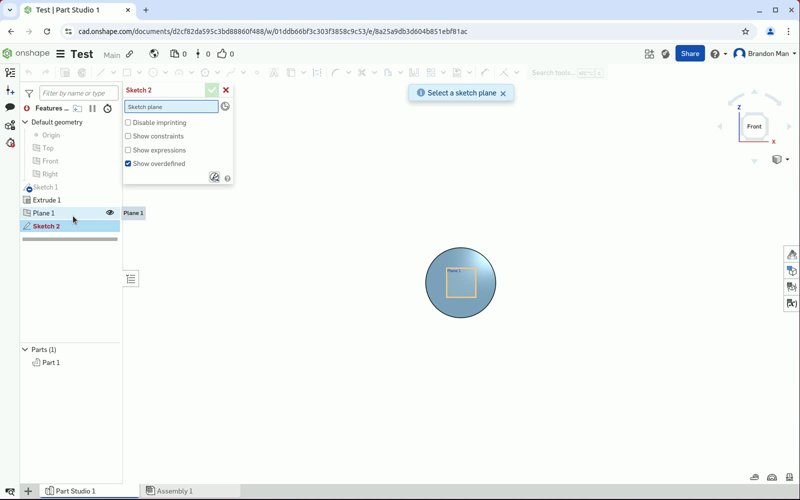
click(73, 215)
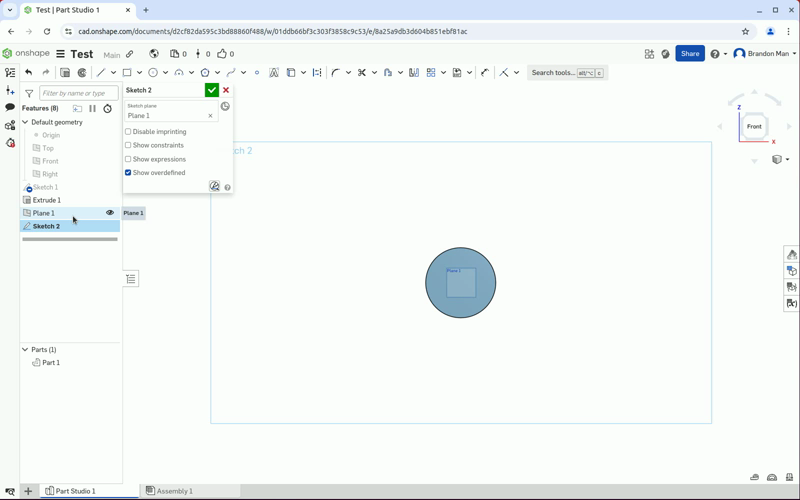
mouse_move(73, 352)
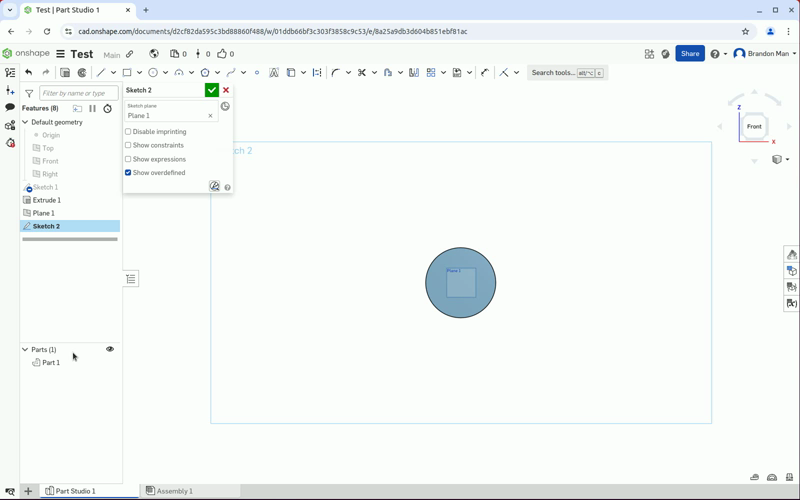
key(y)
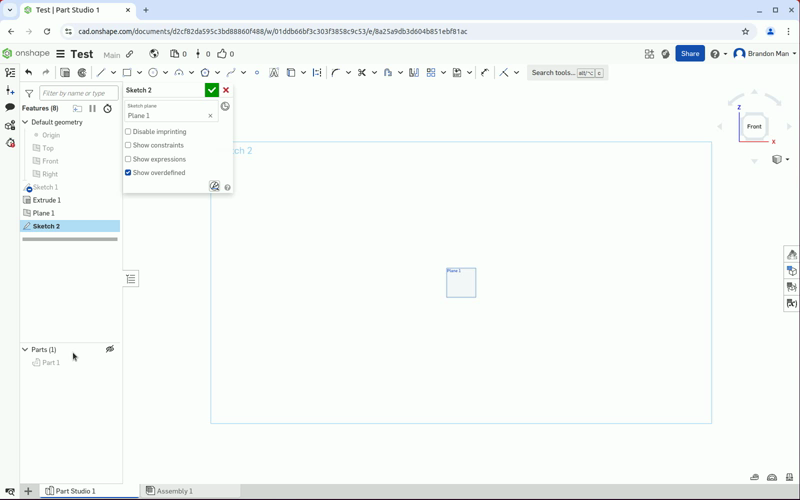
key(c)
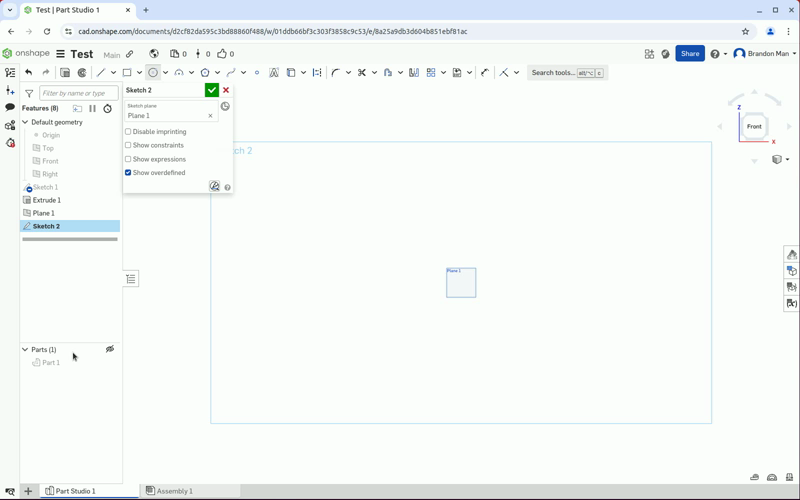
key_down(shift)
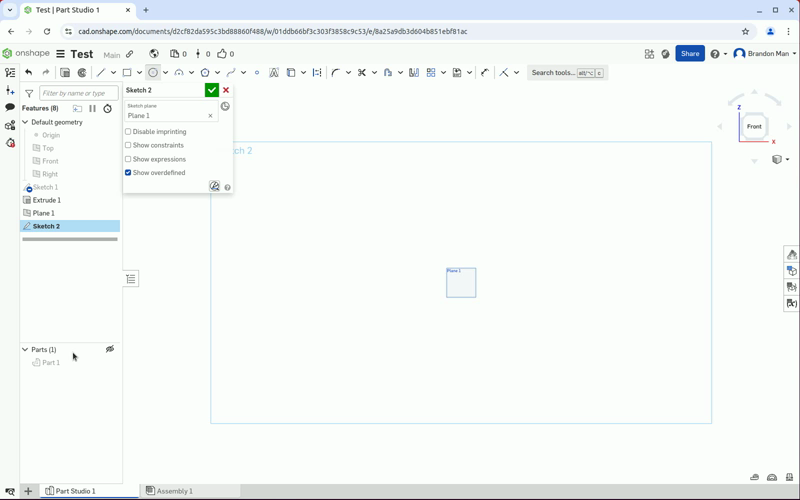
mouse_move(460, 282)
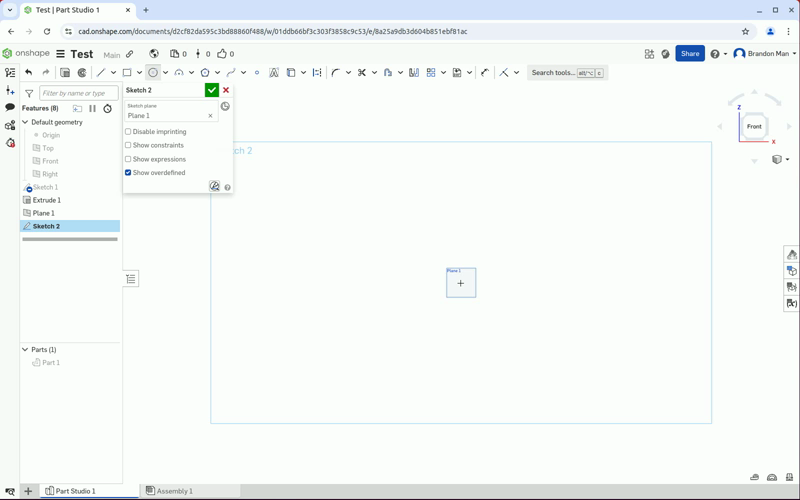
click(460, 282)
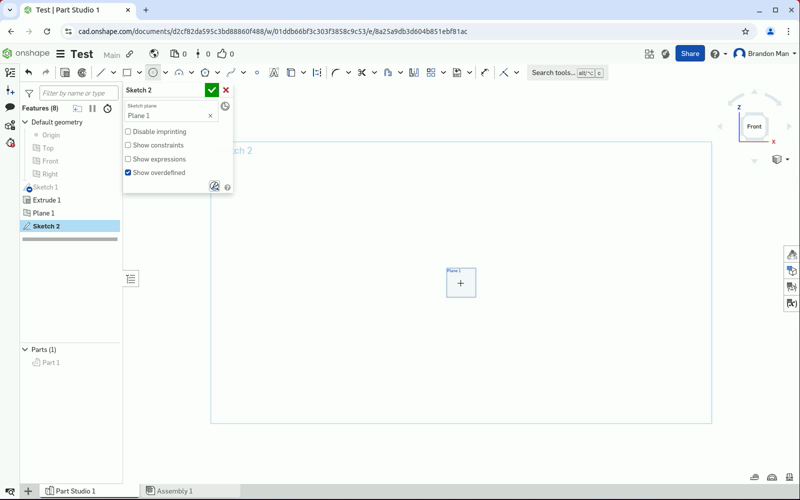
key_up(shift)
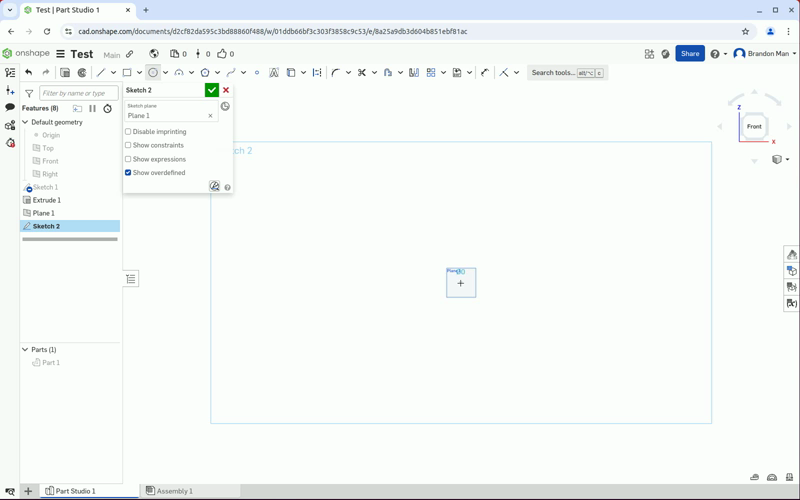
mouse_move(484, 282)
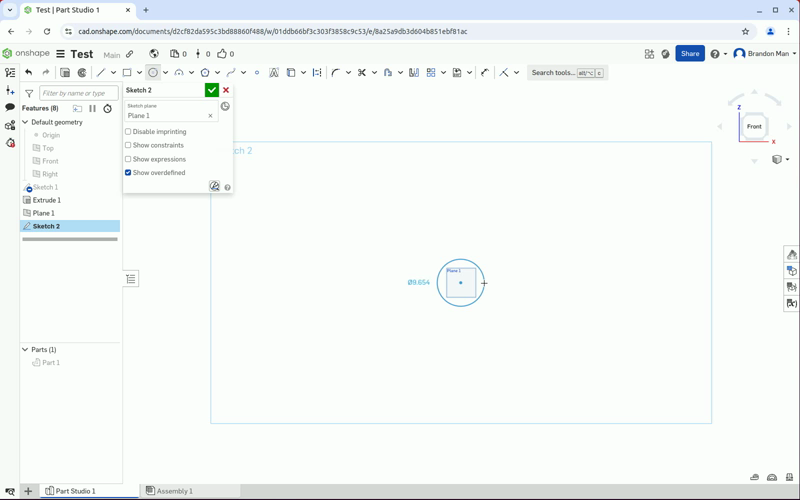
click(484, 282)
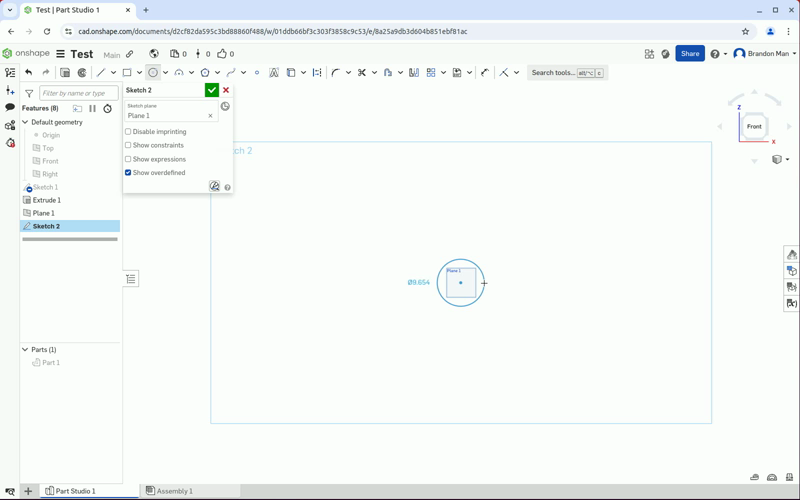
key(esc)
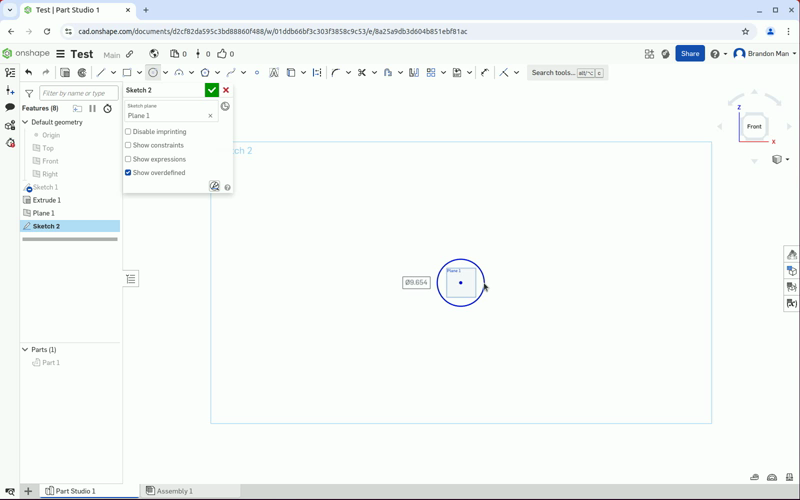
mouse_move(472, 282)
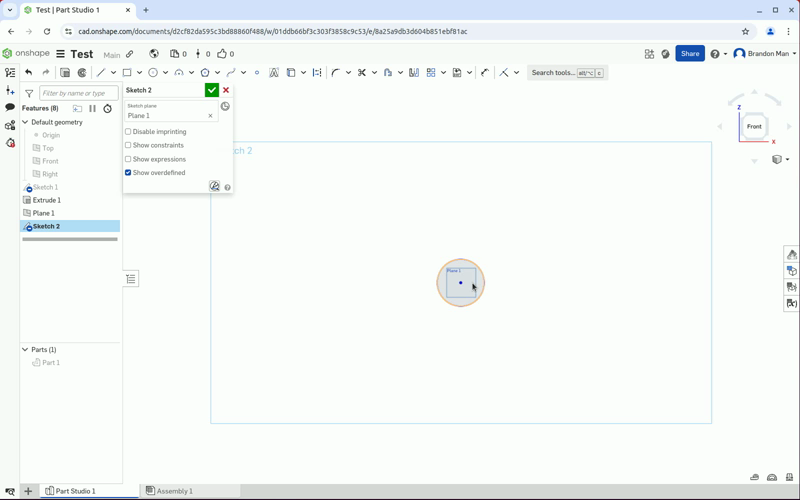
scroll(6)
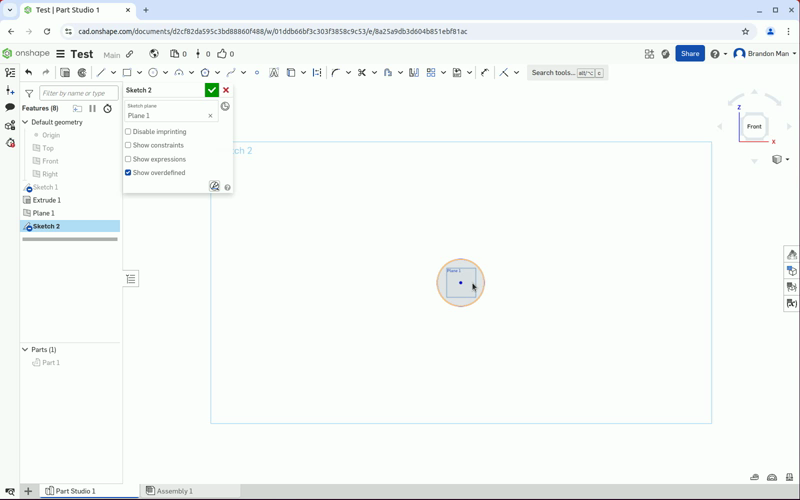
scroll(6)
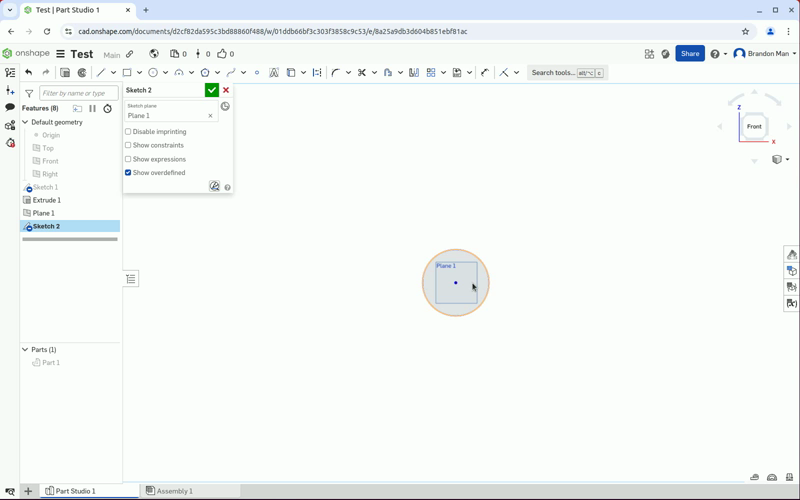
scroll(6)
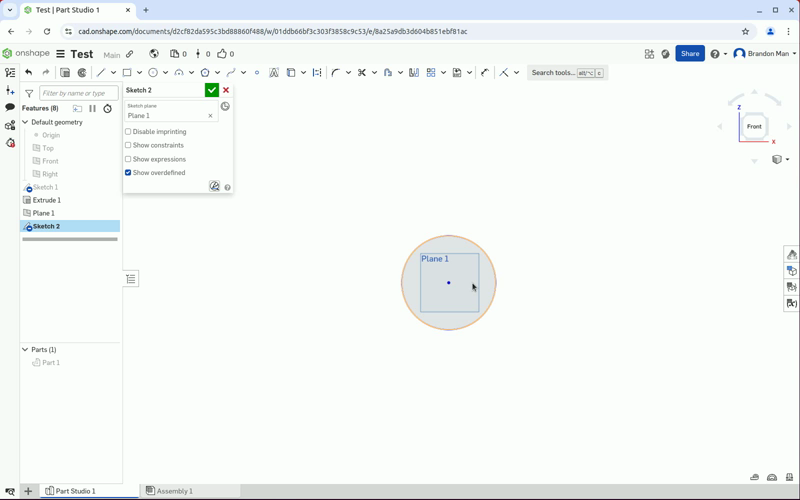
scroll(6)
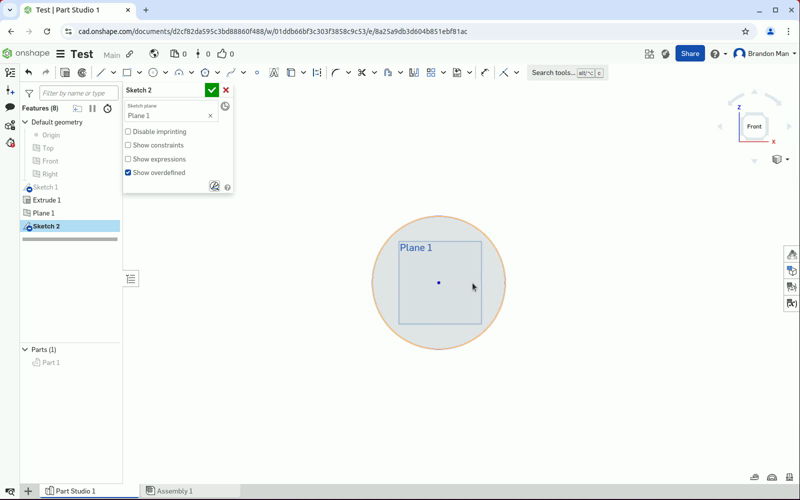
scroll(6)
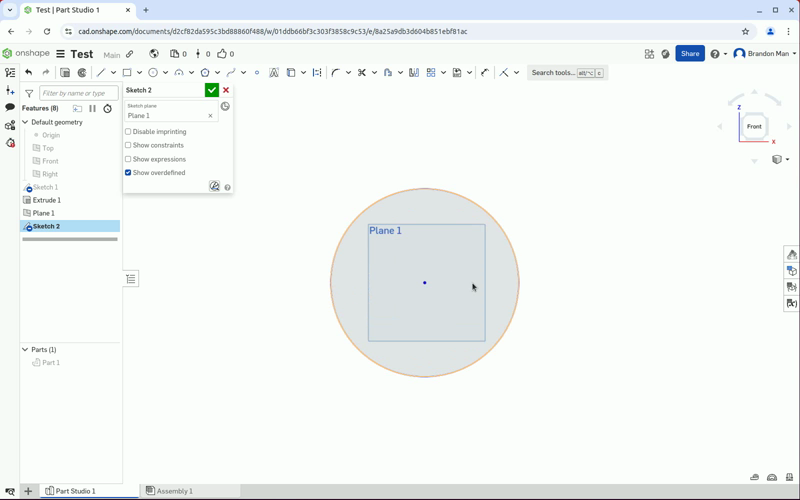
scroll(6)
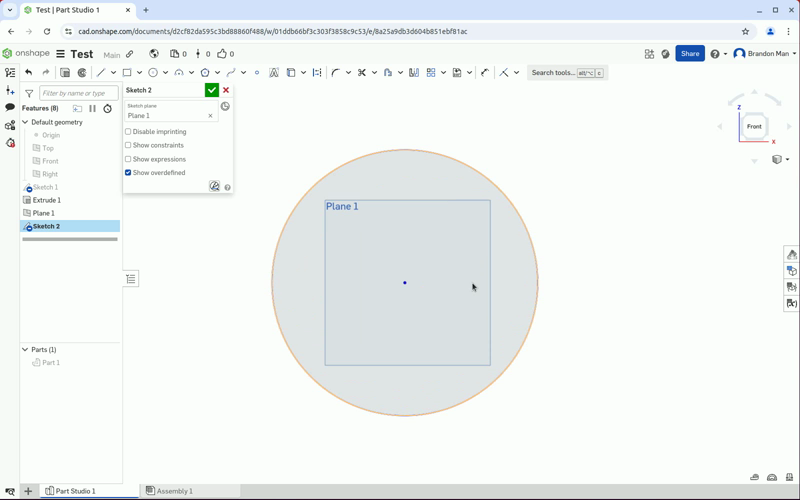
scroll(6)
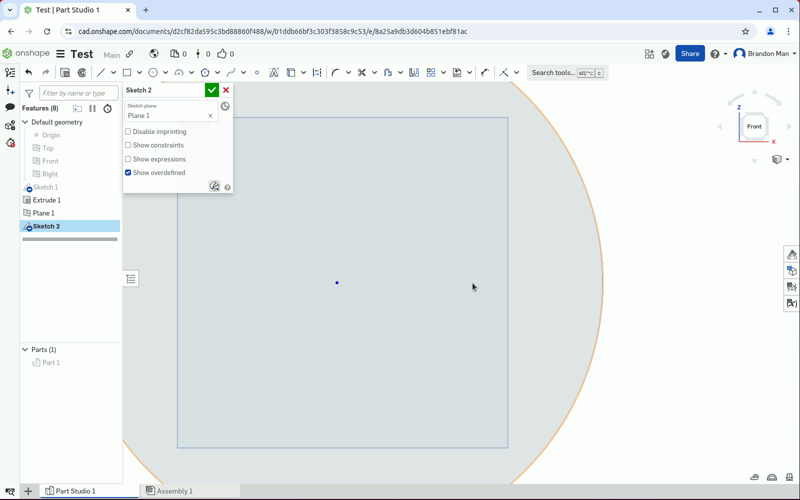
click(472, 282)
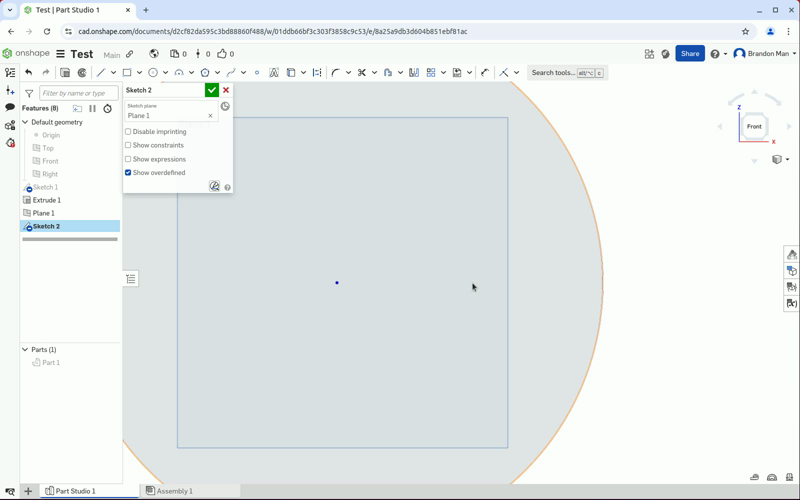
scroll(-6)
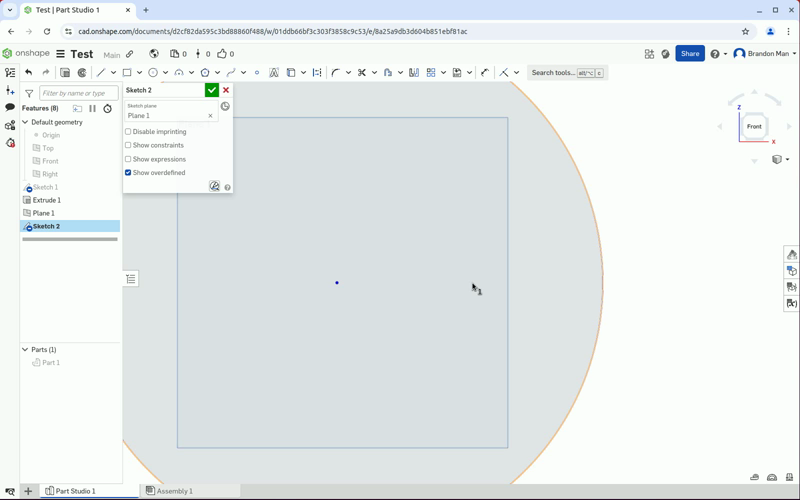
scroll(-6)
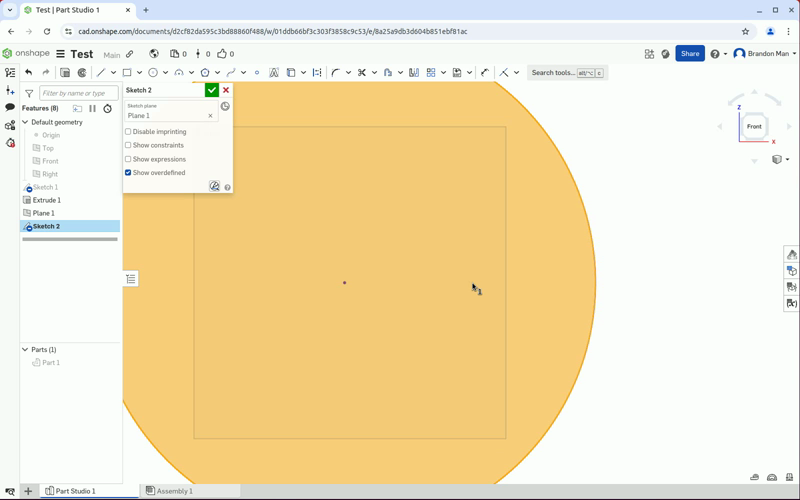
scroll(-6)
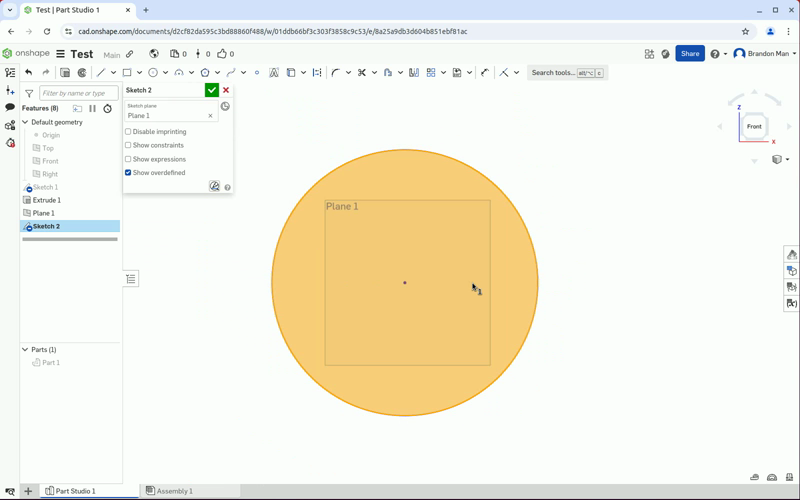
scroll(-6)
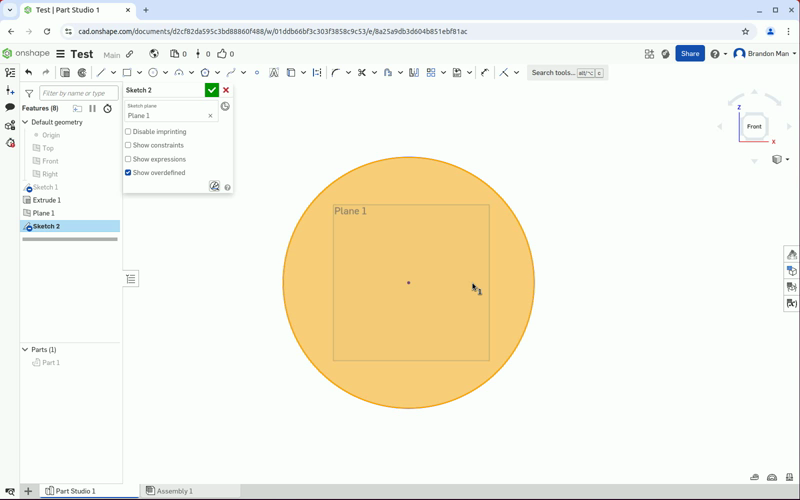
scroll(-6)
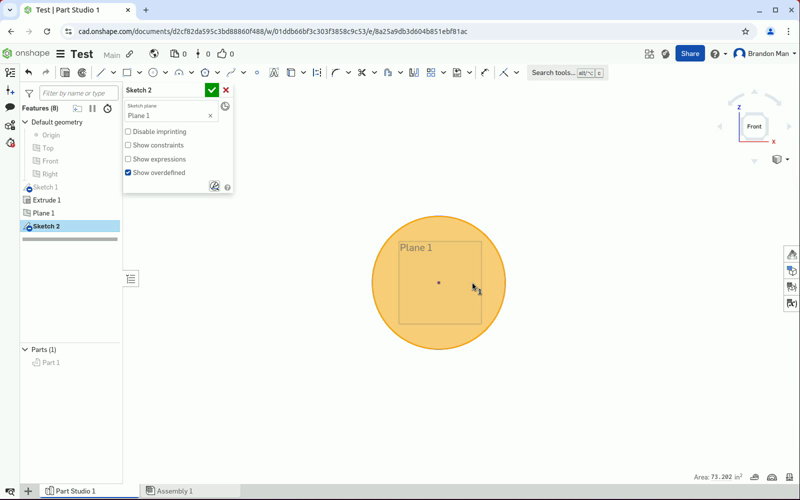
scroll(-6)
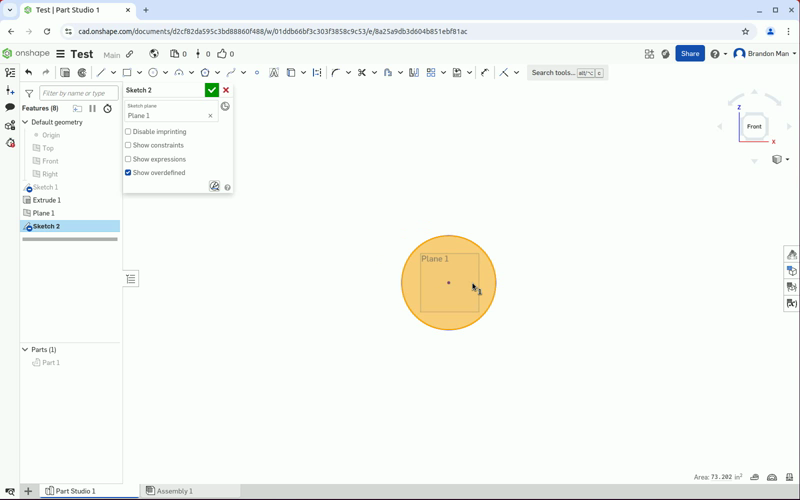
scroll(-6)
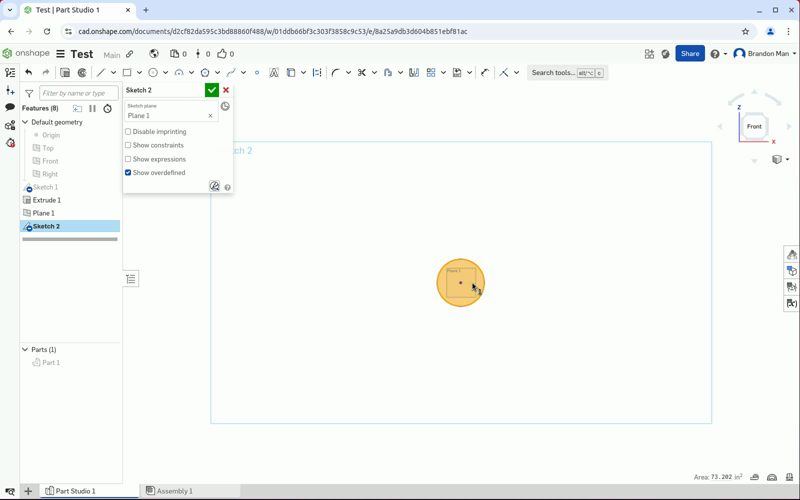
mouse_move(73, 352)
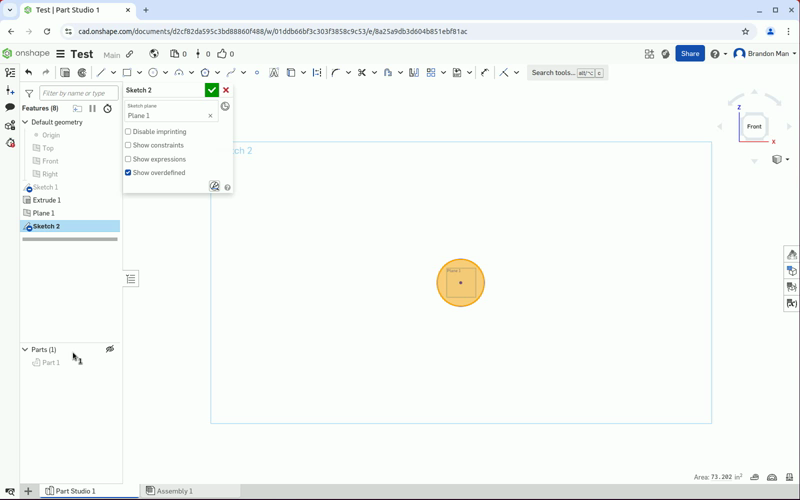
key(shift+y)
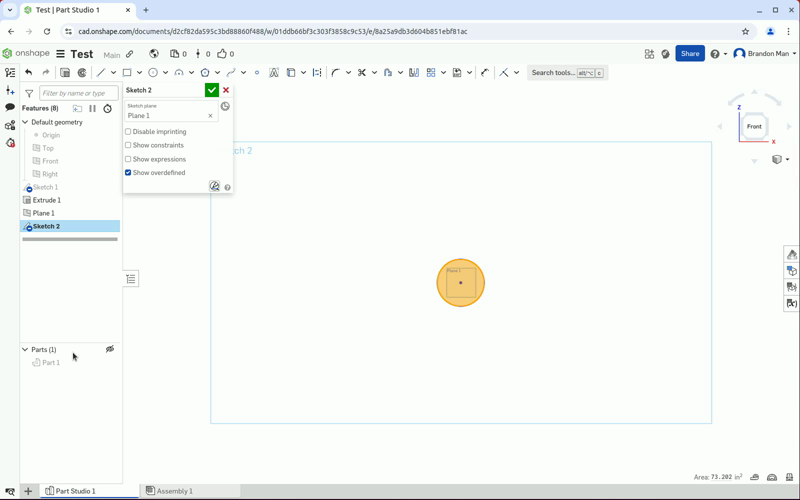
key(shift+e)
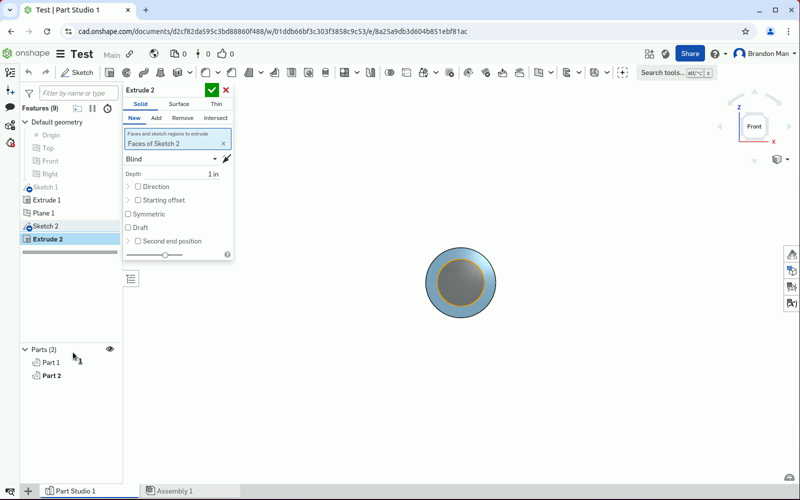
mouse_move(143, 106)
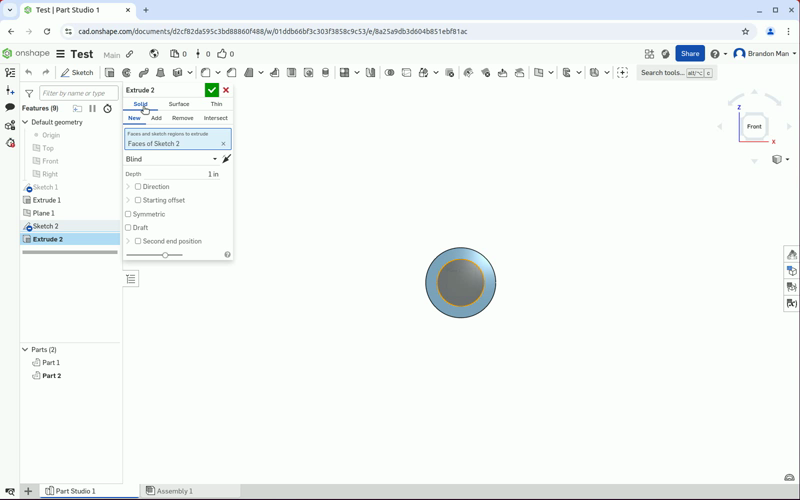
click(143, 106)
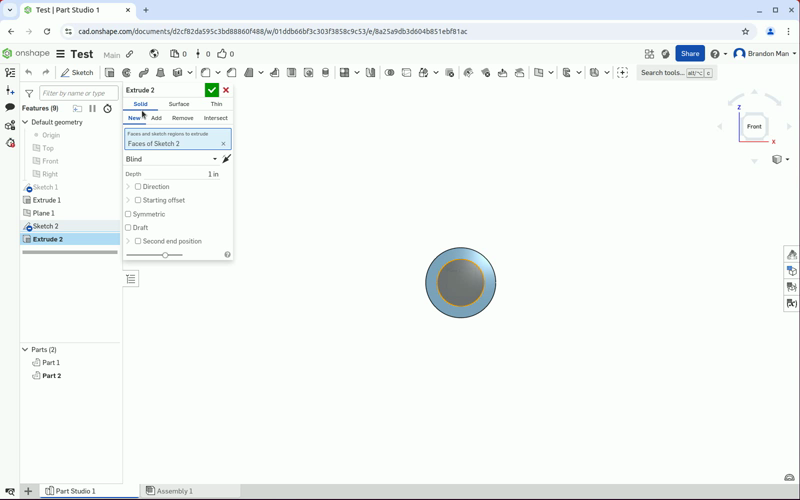
mouse_move(137, 120)
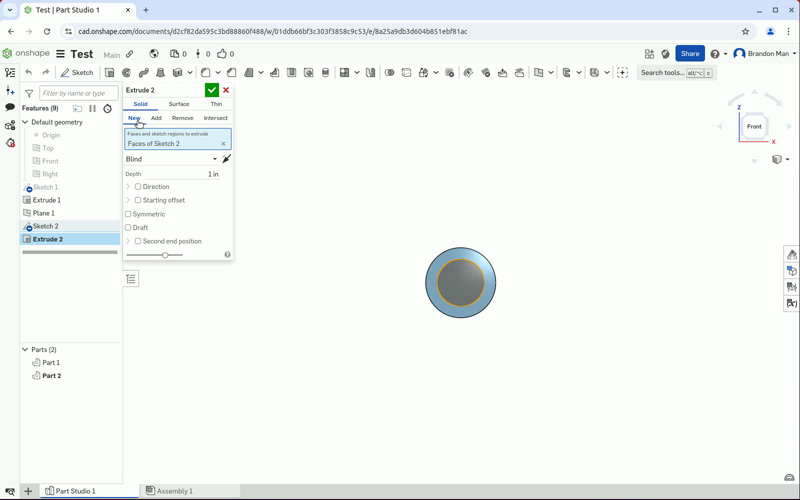
click(137, 120)
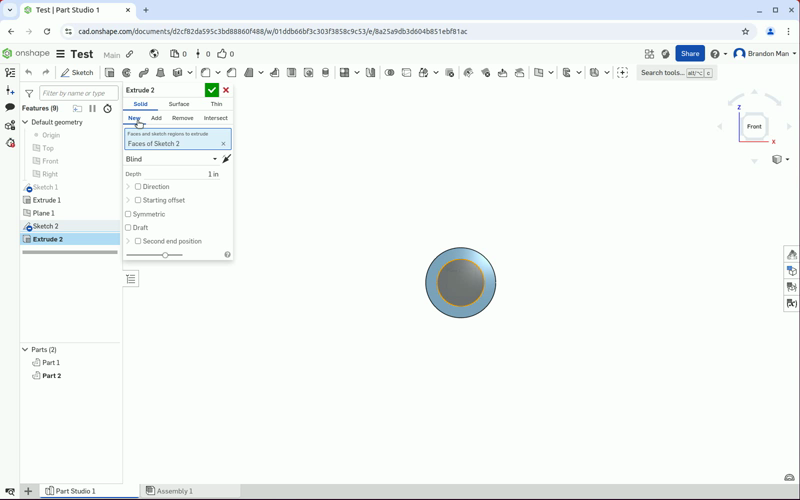
key(tab, 4)
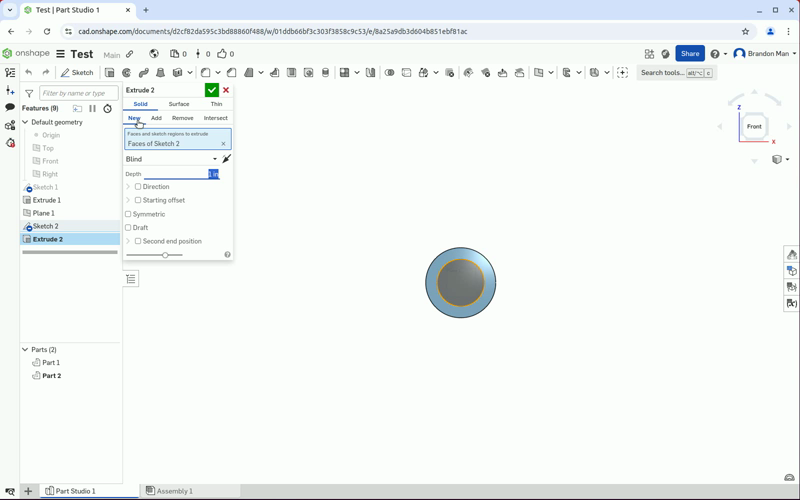
text(20.22)
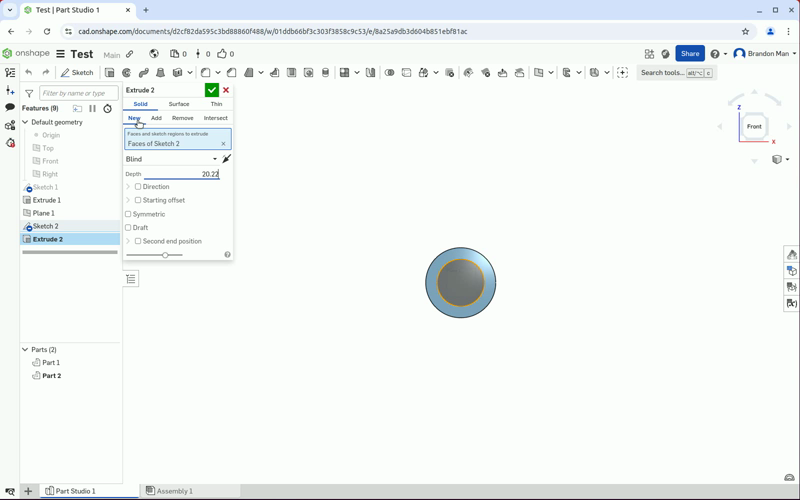
key(enter)
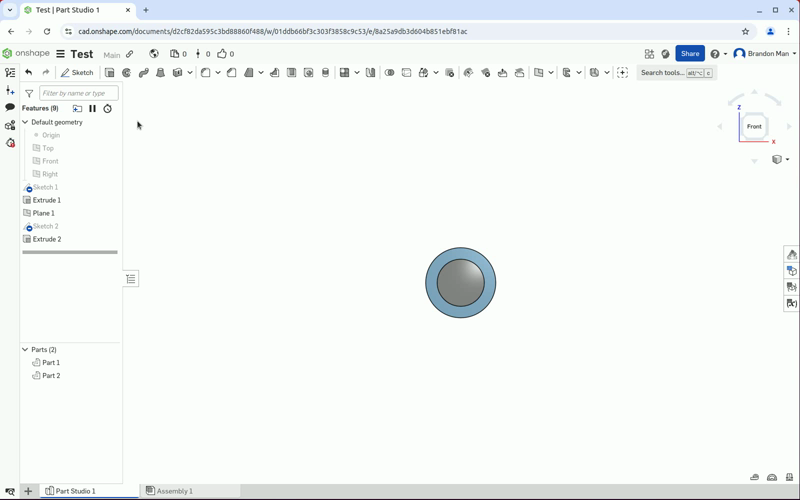
key(shift+h)
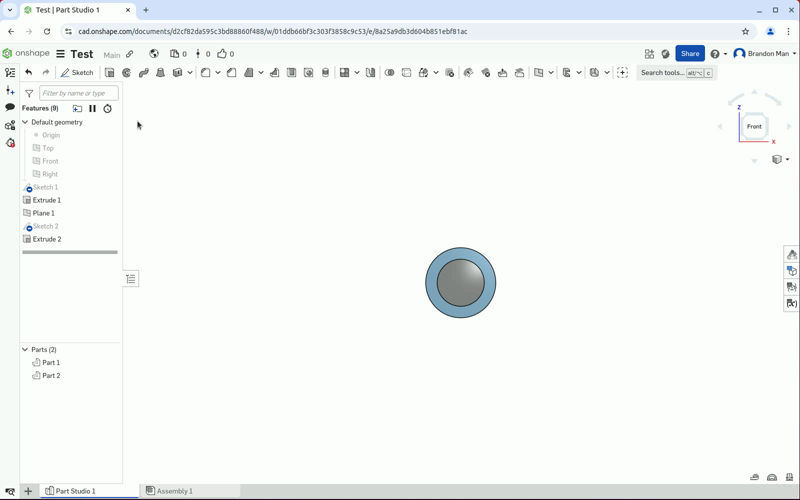
key(shift+h)
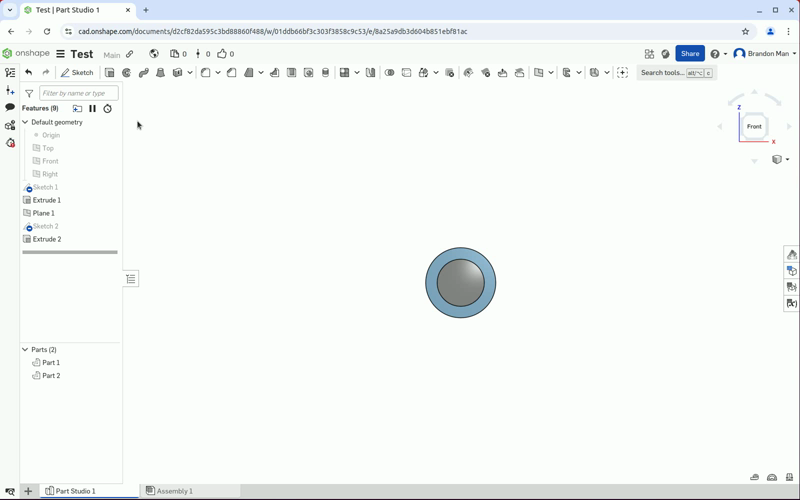
mouse_move(73, 189)
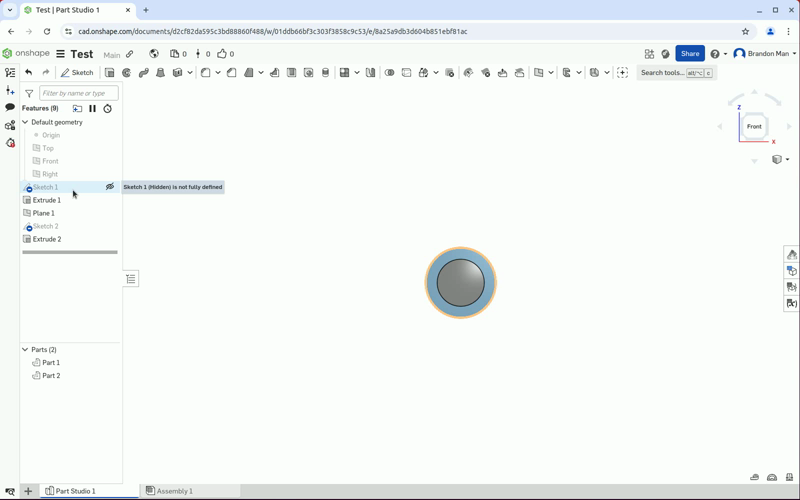
click(73, 189)
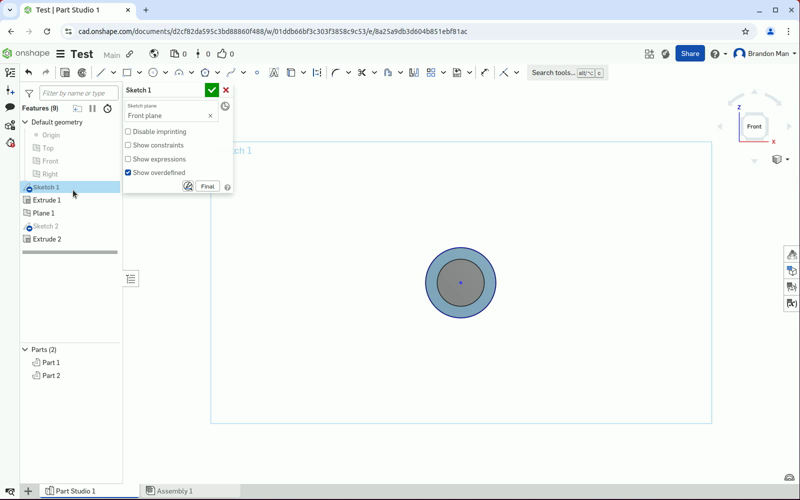
mouse_move(229, 92)
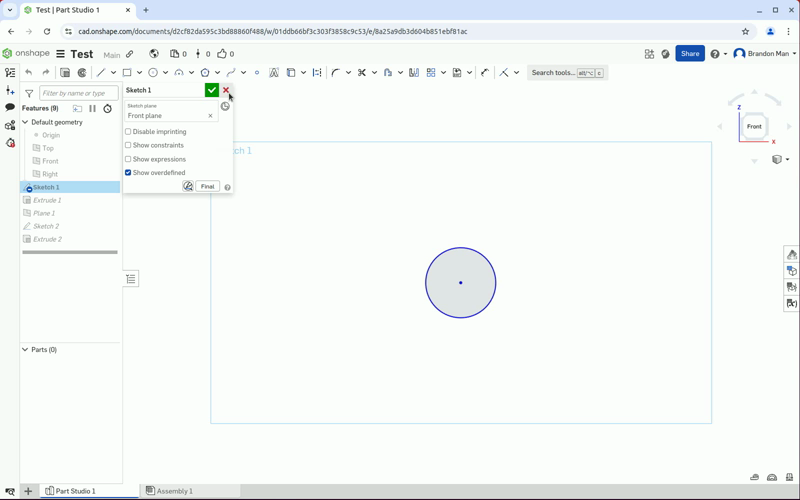
click(229, 92)
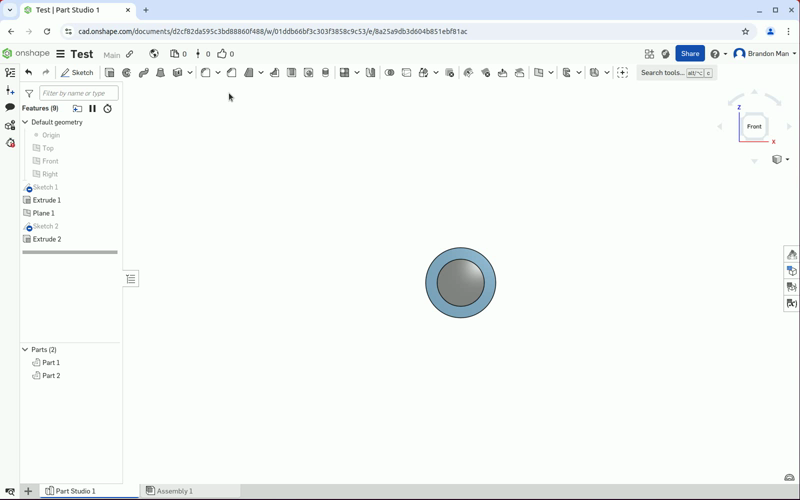
mouse_move(541, 75)
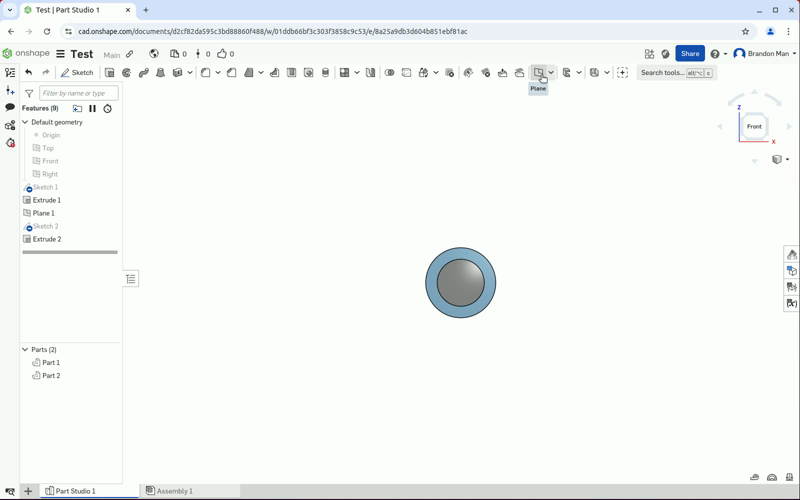
click(541, 75)
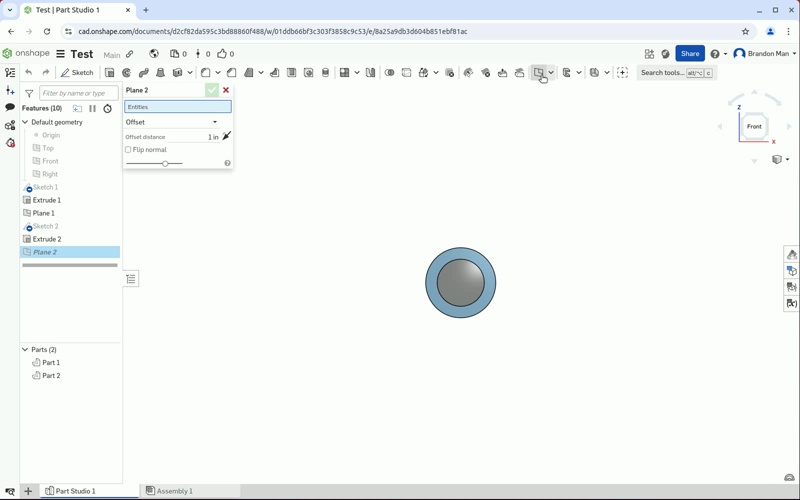
mouse_move(73, 163)
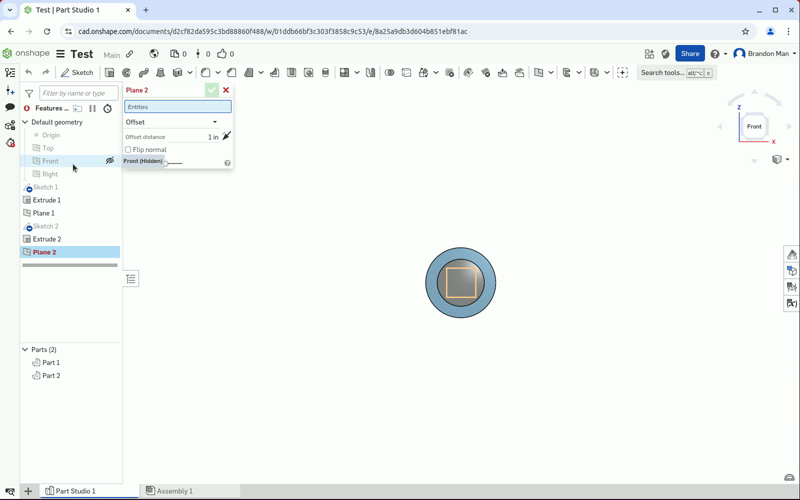
click(73, 163)
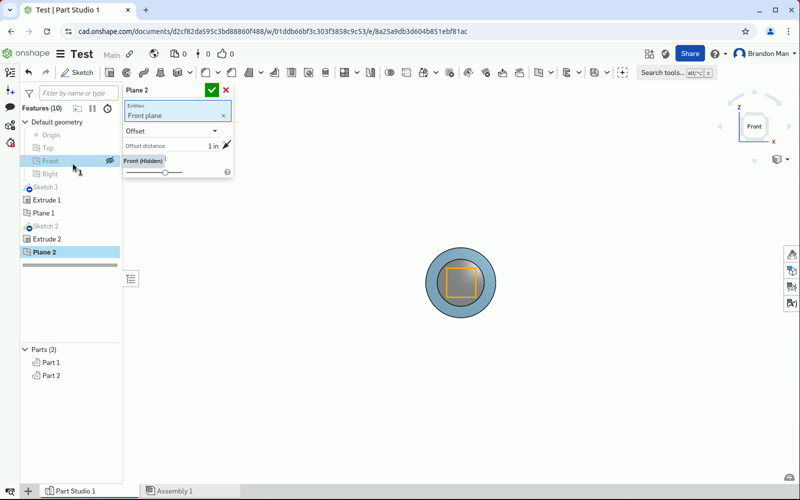
key(tab, 2)
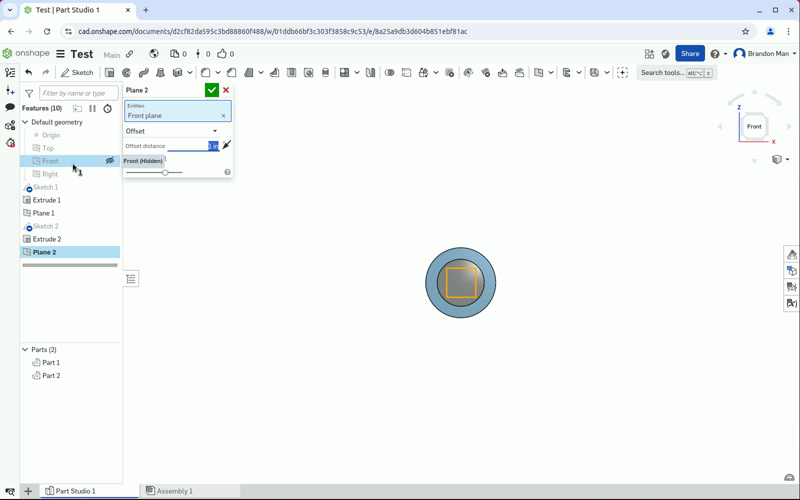
text(23.108)
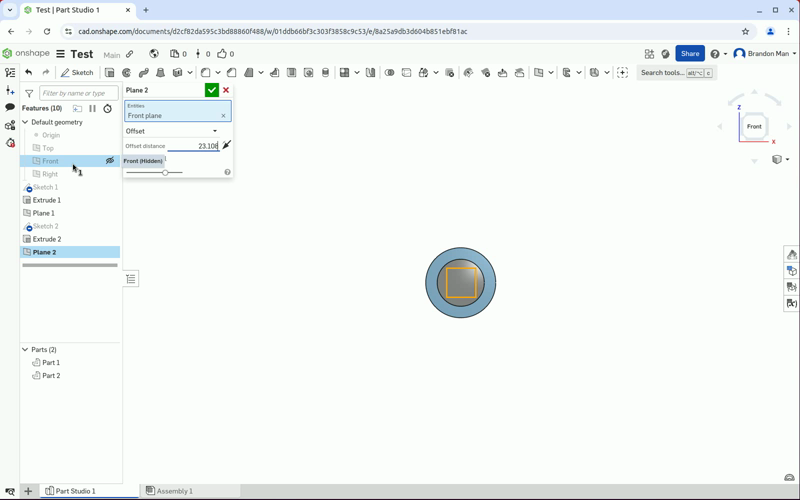
key(enter, 2)
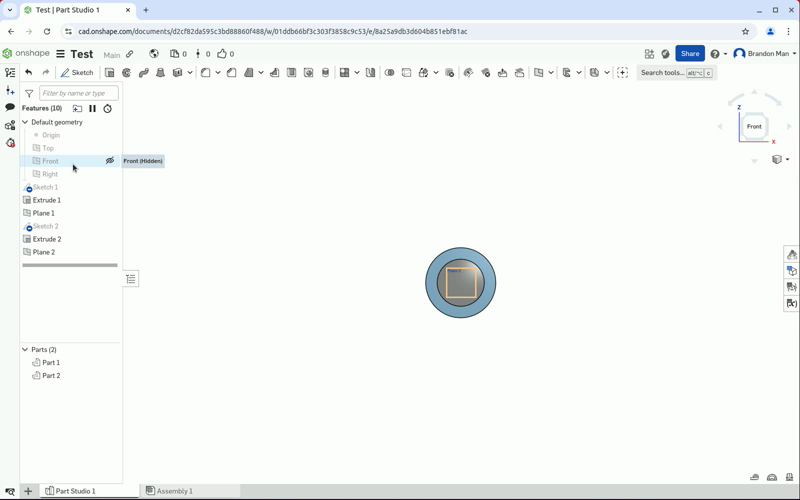
key(shift+s)
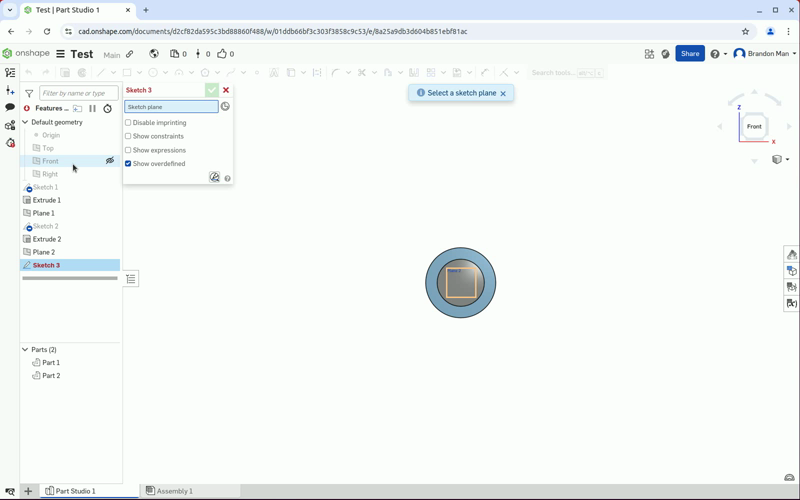
mouse_move(73, 254)
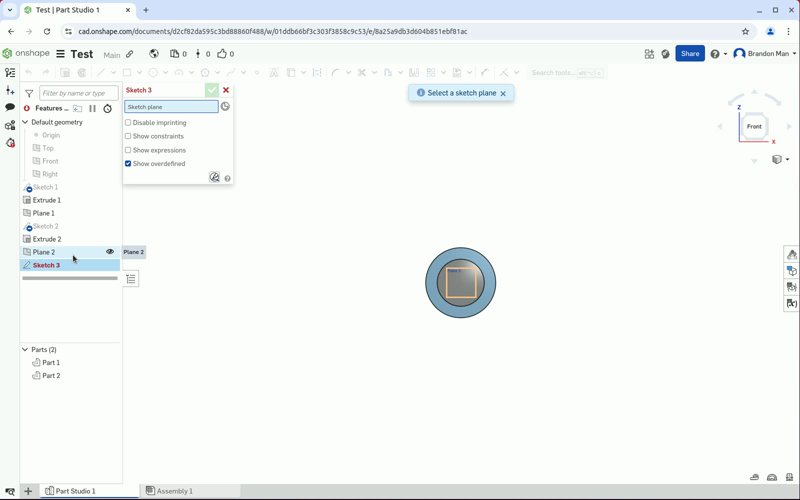
click(73, 254)
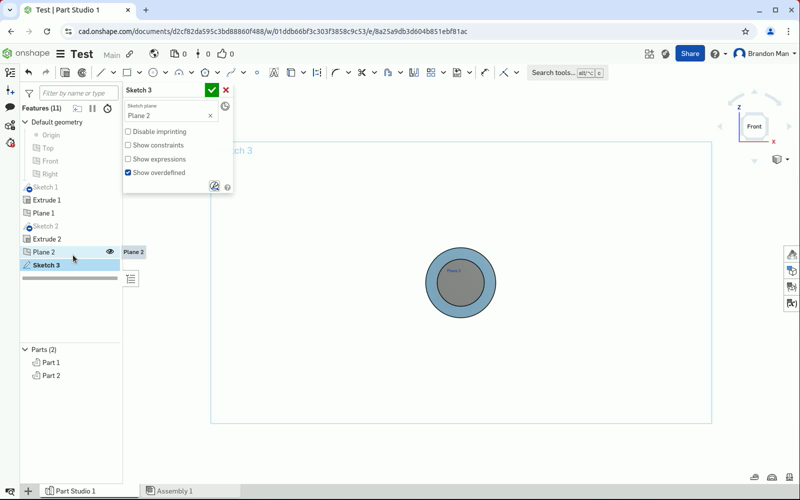
mouse_move(73, 352)
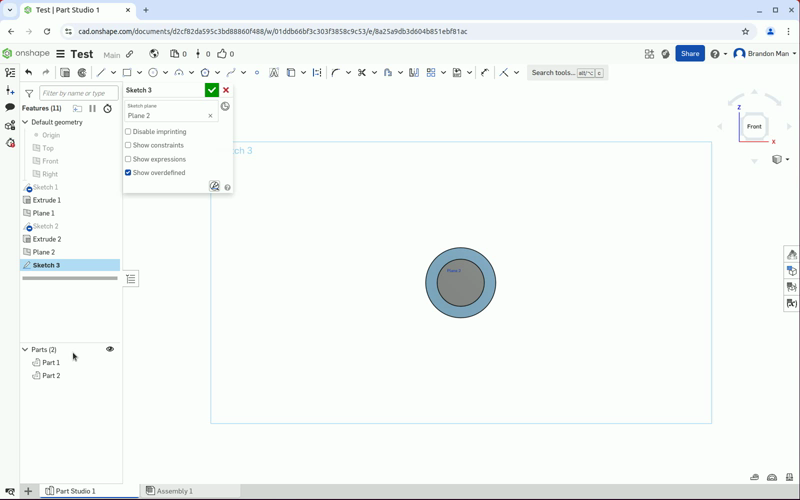
key(y)
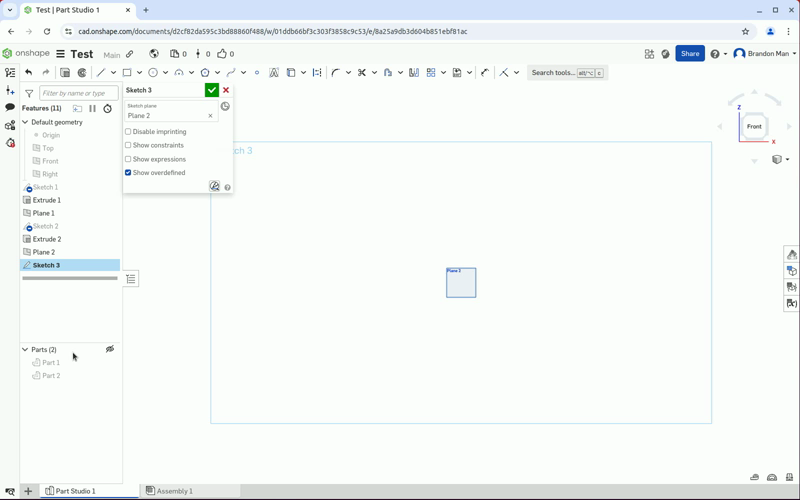
key(c)
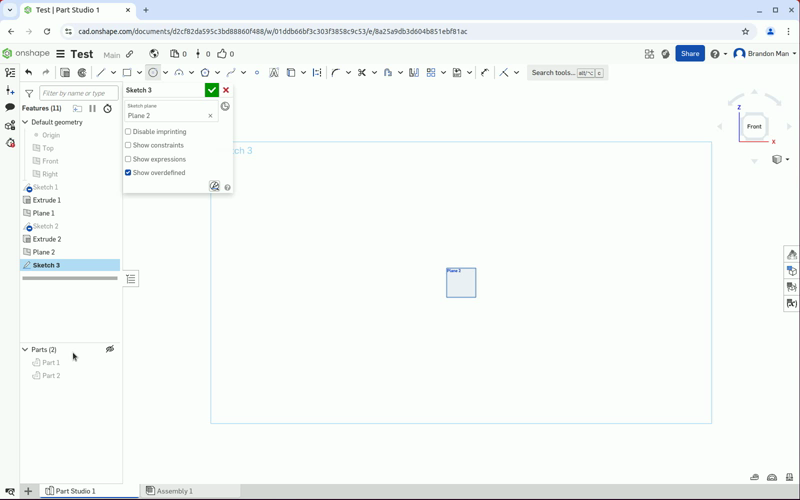
key_down(shift)
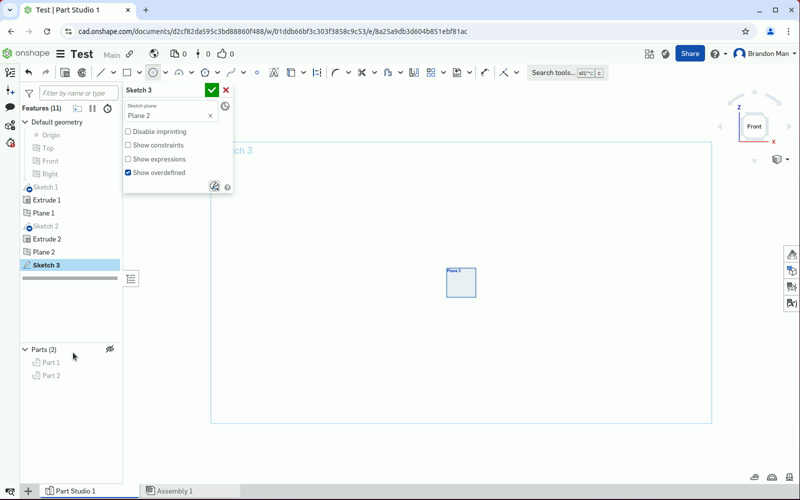
mouse_move(461, 282)
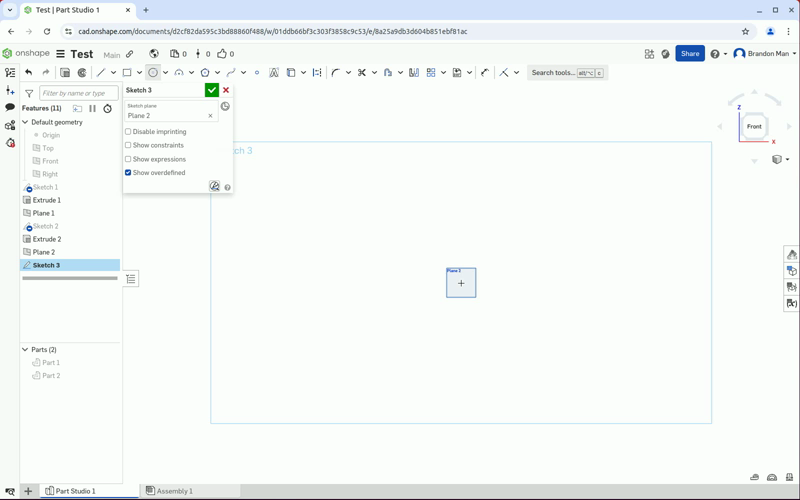
click(461, 282)
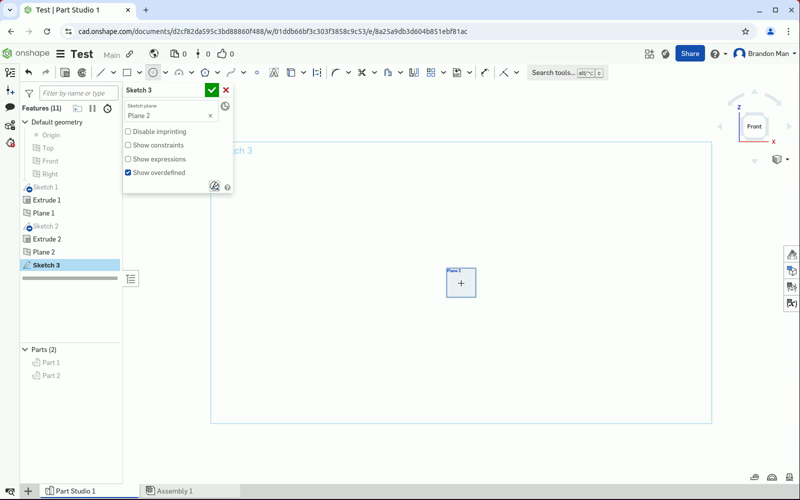
key_up(shift)
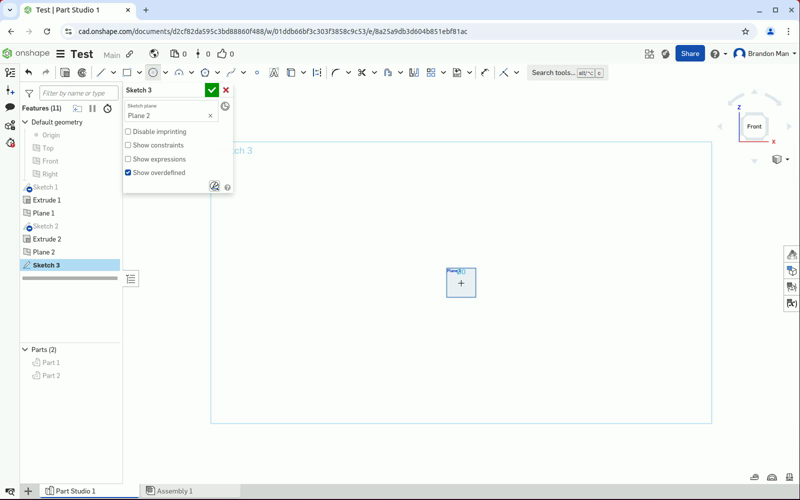
mouse_move(473, 282)
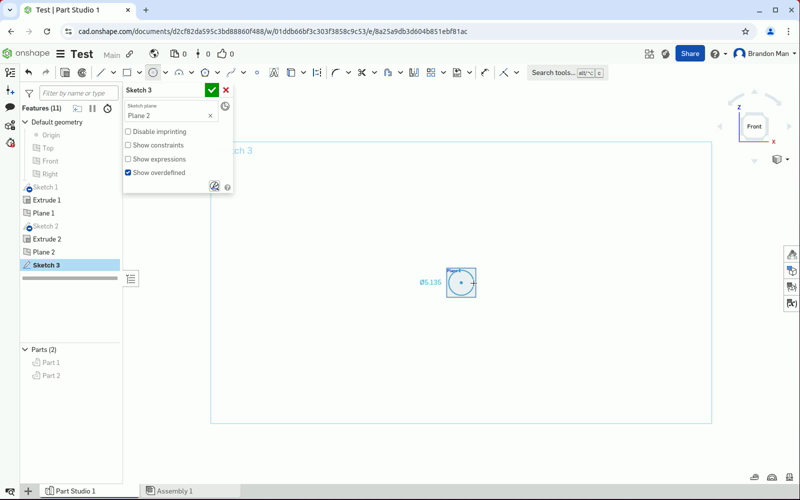
click(473, 282)
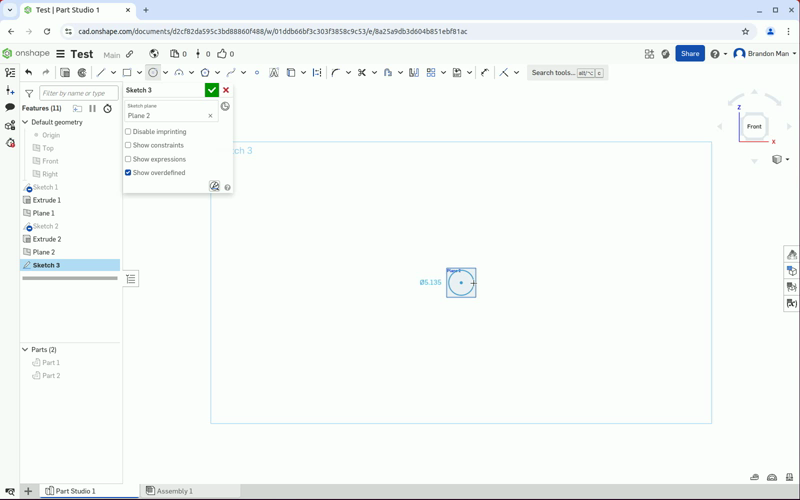
key(esc)
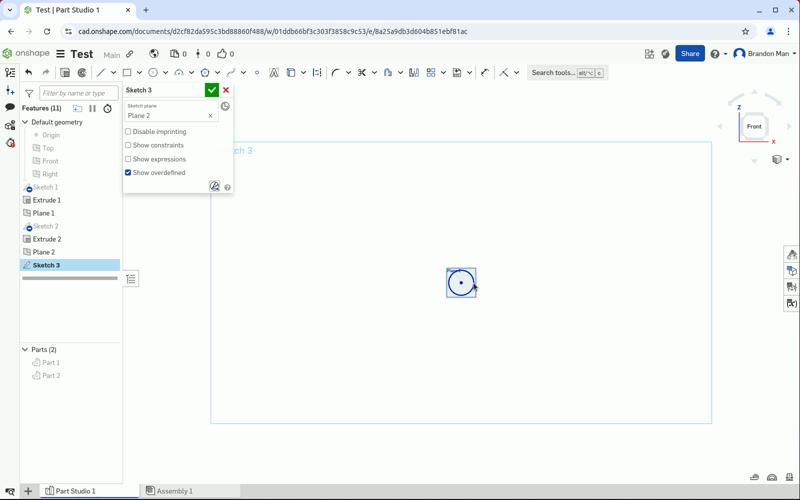
mouse_move(465, 289)
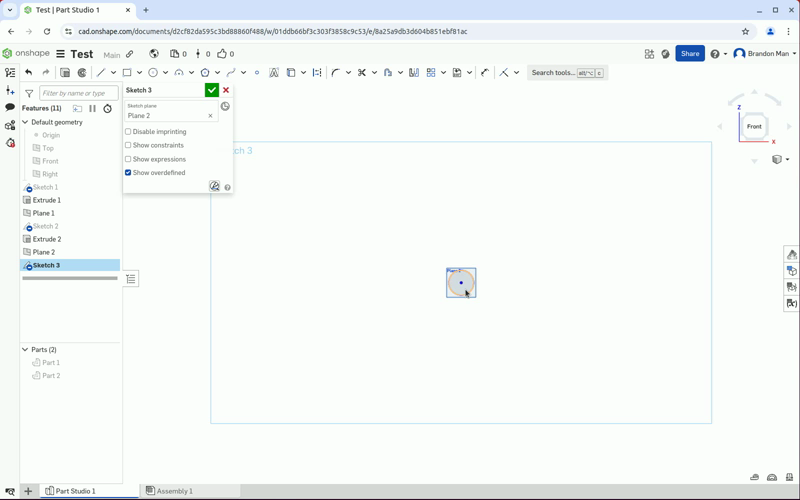
scroll(6)
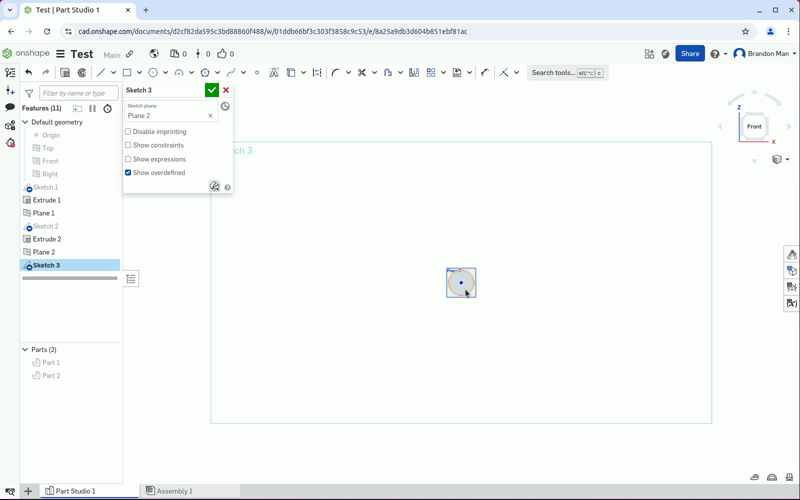
scroll(6)
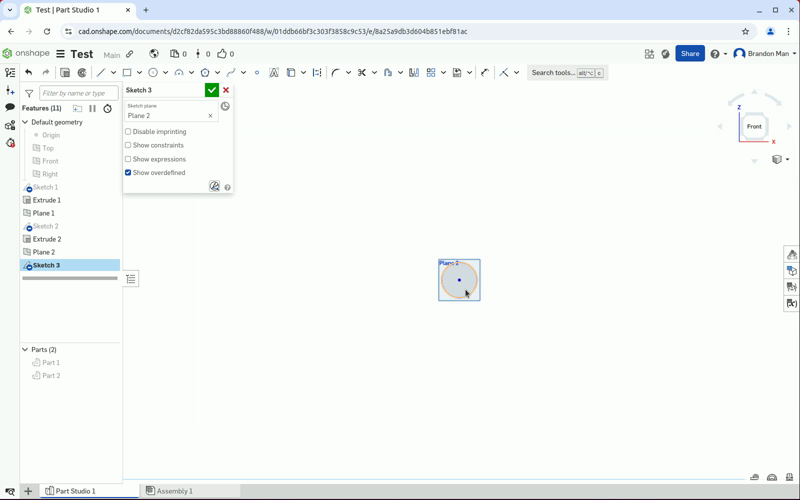
scroll(6)
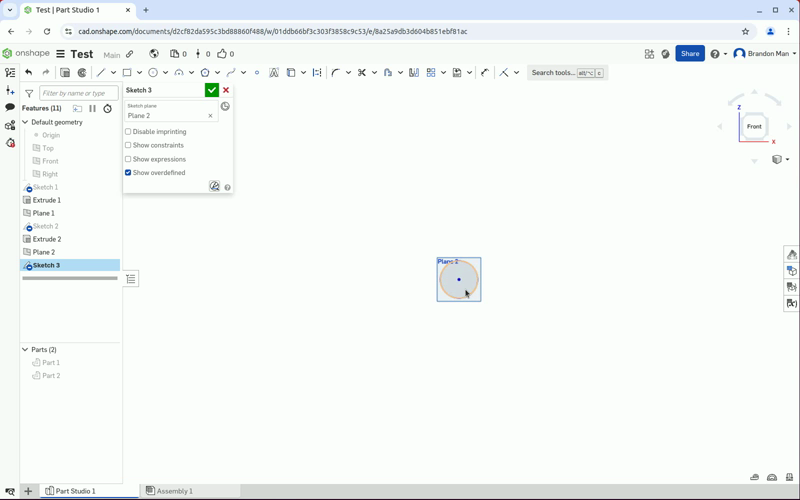
scroll(6)
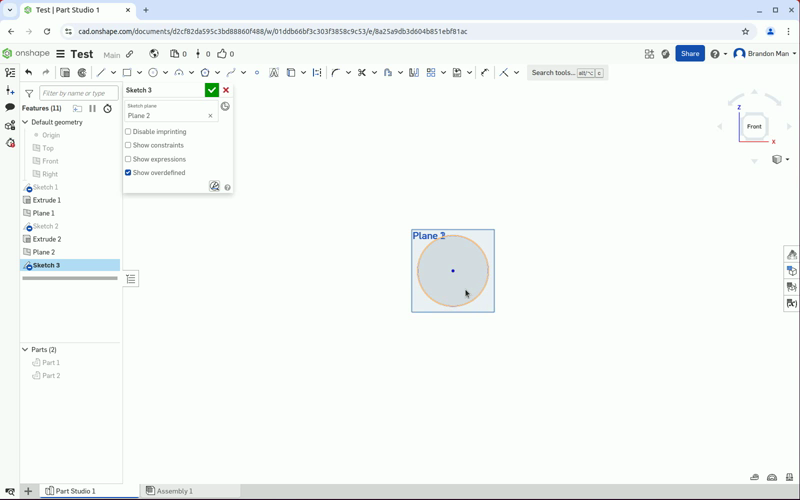
scroll(6)
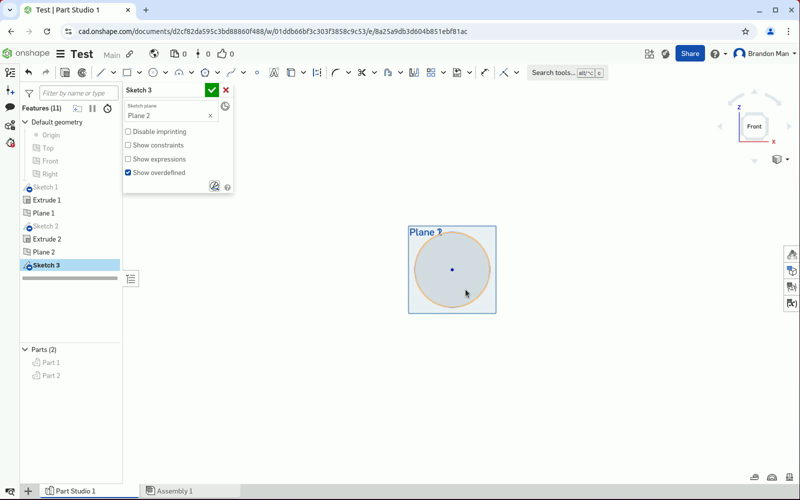
scroll(6)
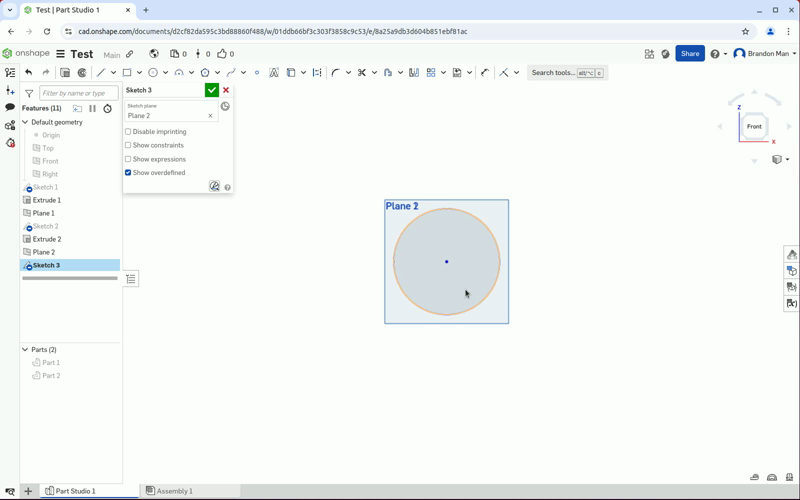
scroll(6)
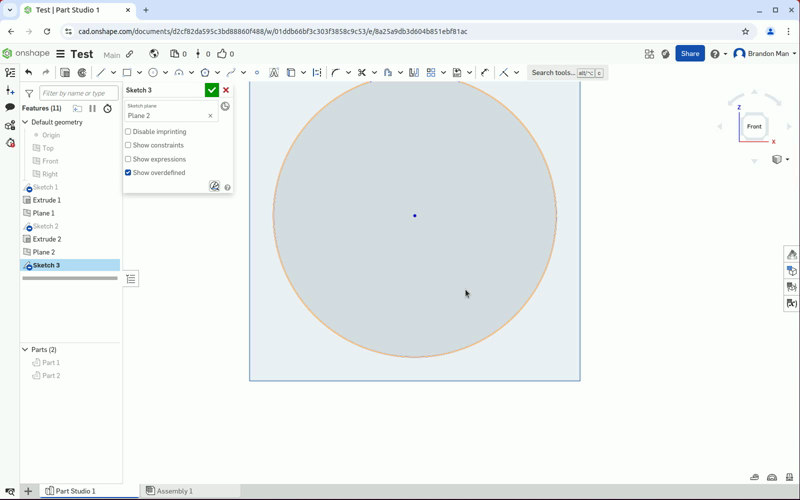
click(465, 289)
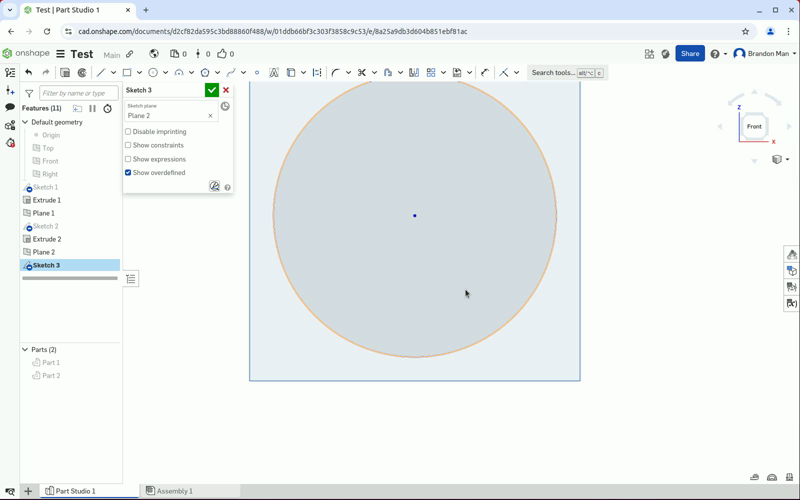
scroll(-6)
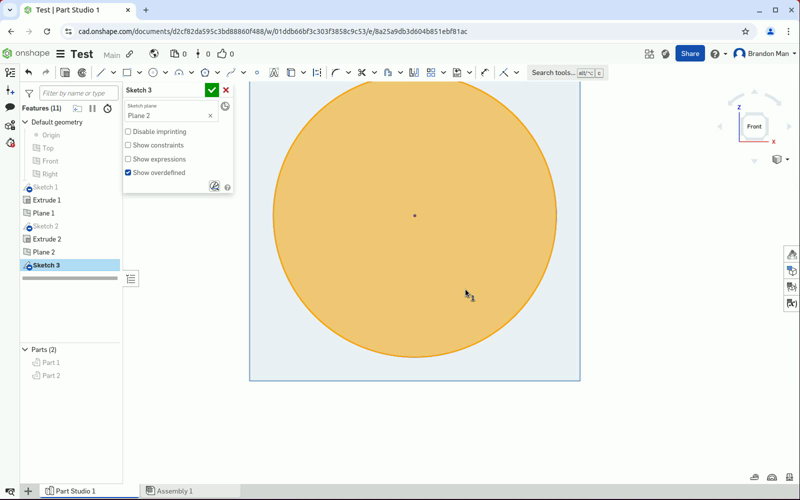
scroll(-6)
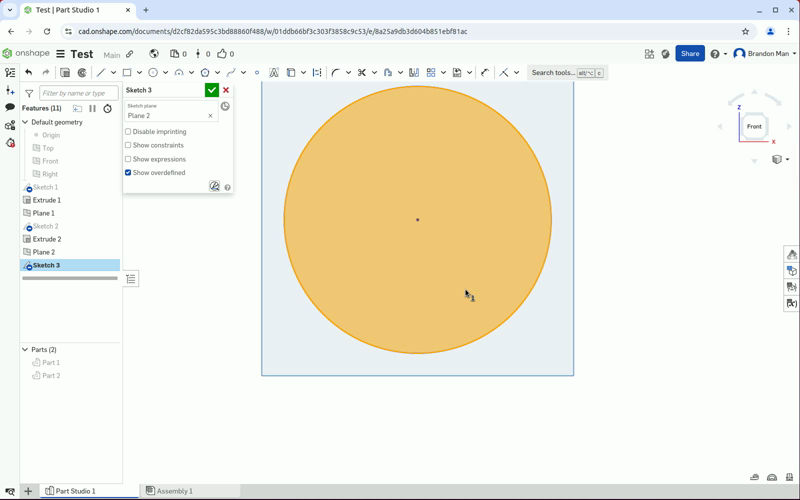
scroll(-6)
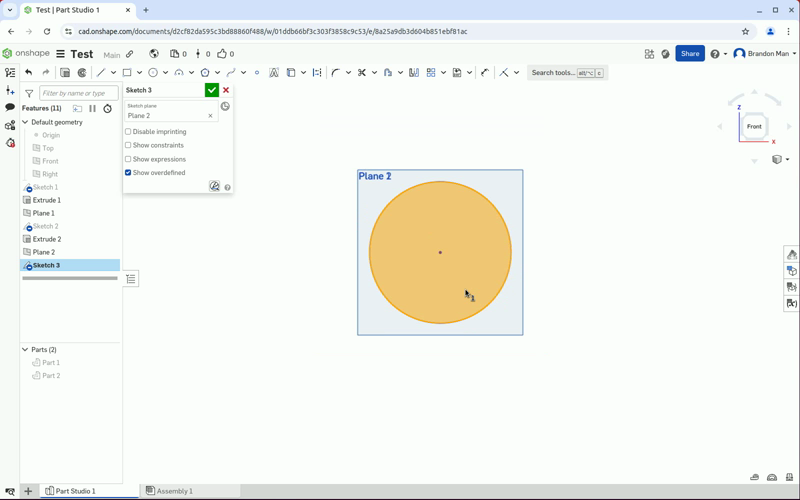
scroll(-6)
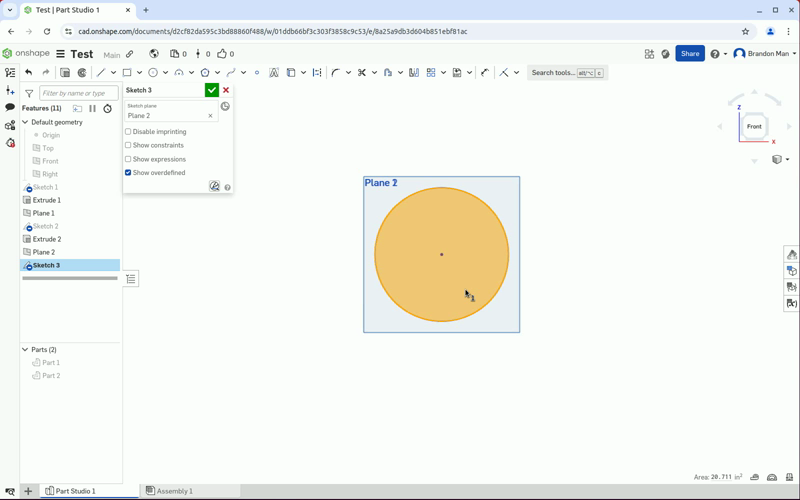
scroll(-6)
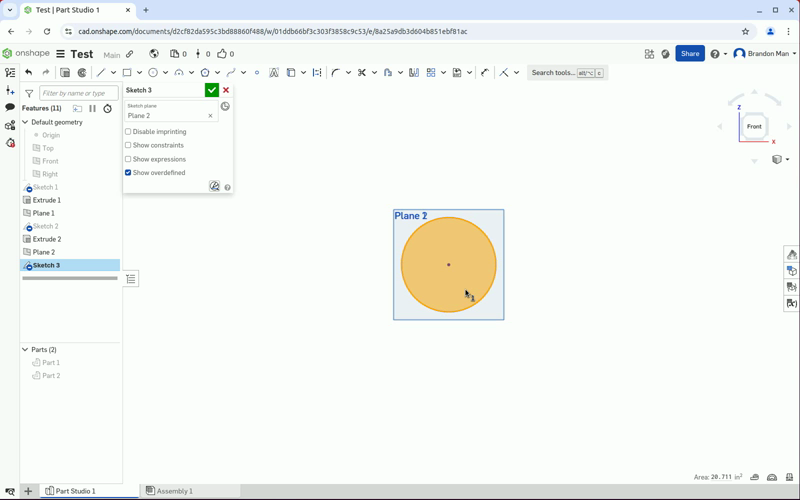
scroll(-6)
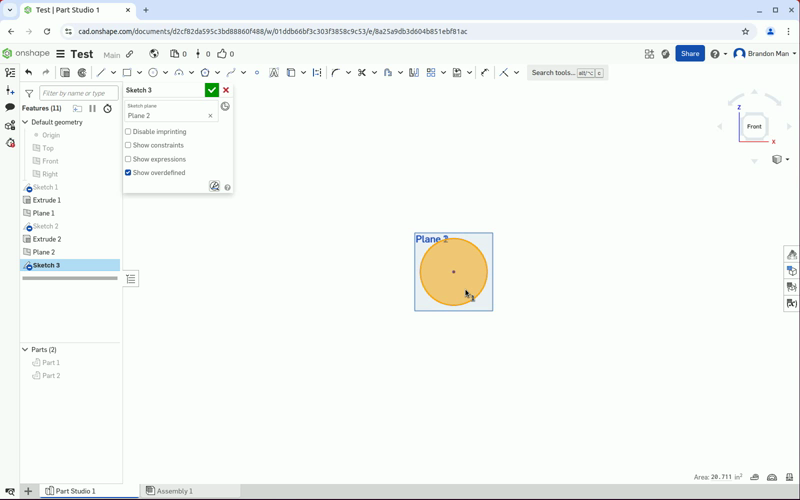
scroll(-6)
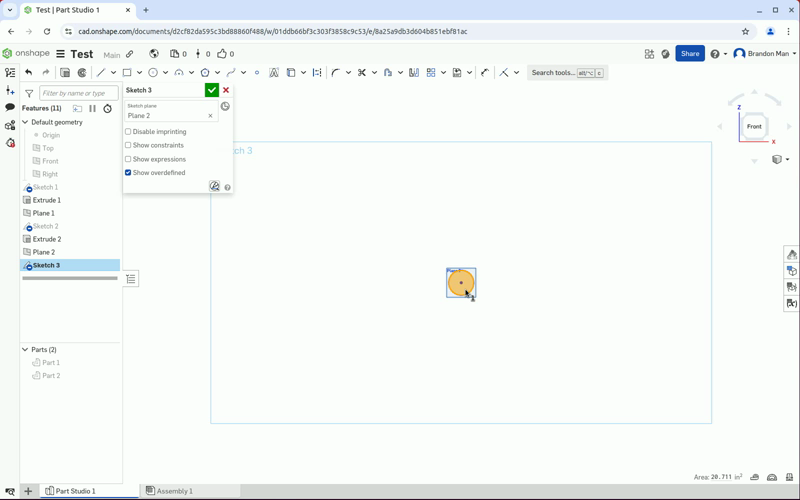
mouse_move(73, 352)
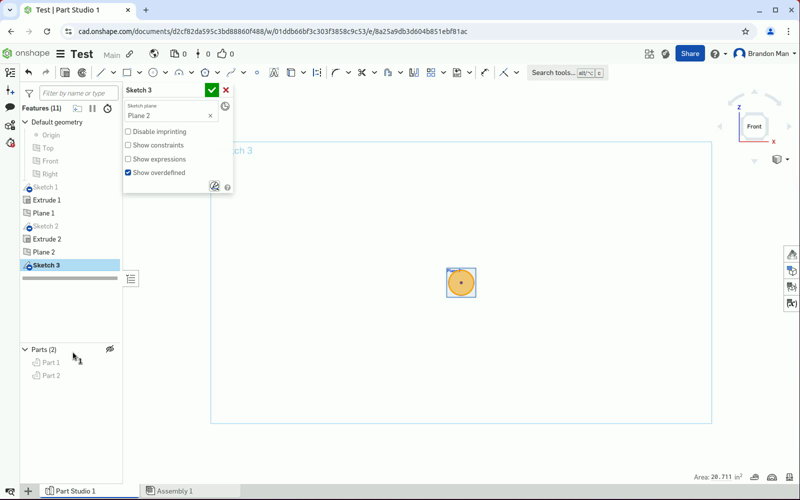
key(shift+y)
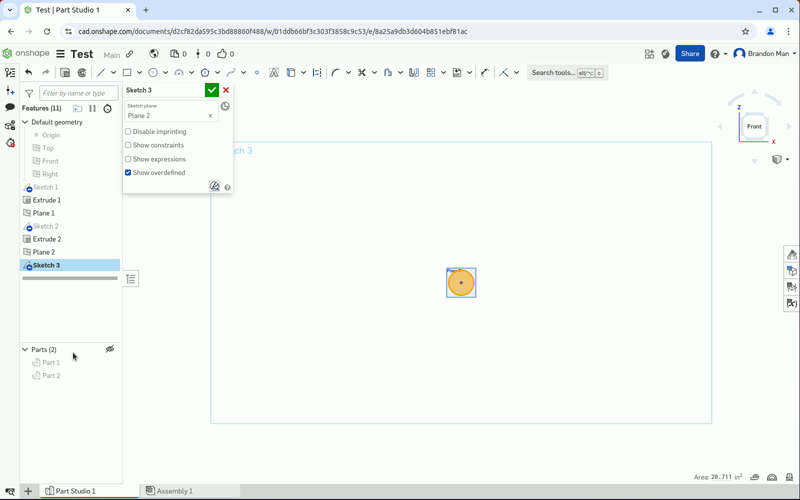
key(shift+e)
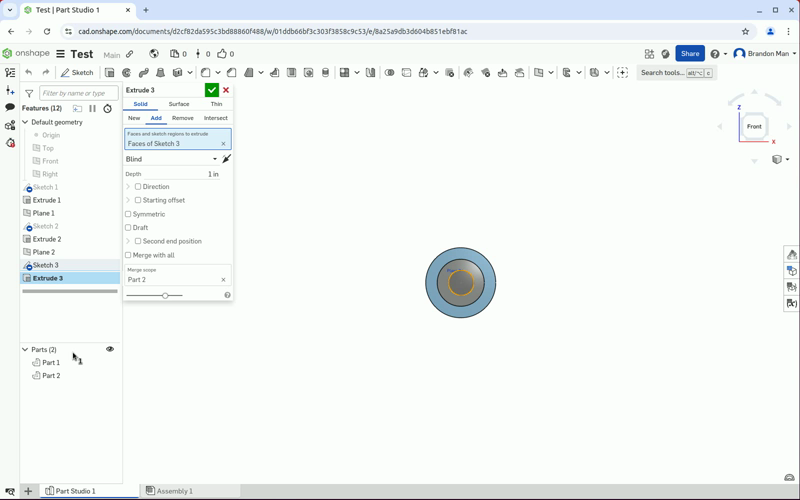
mouse_move(143, 106)
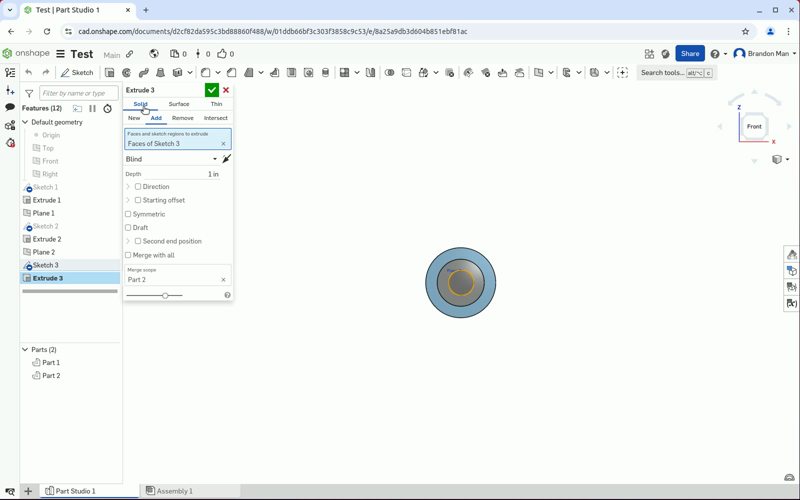
click(143, 106)
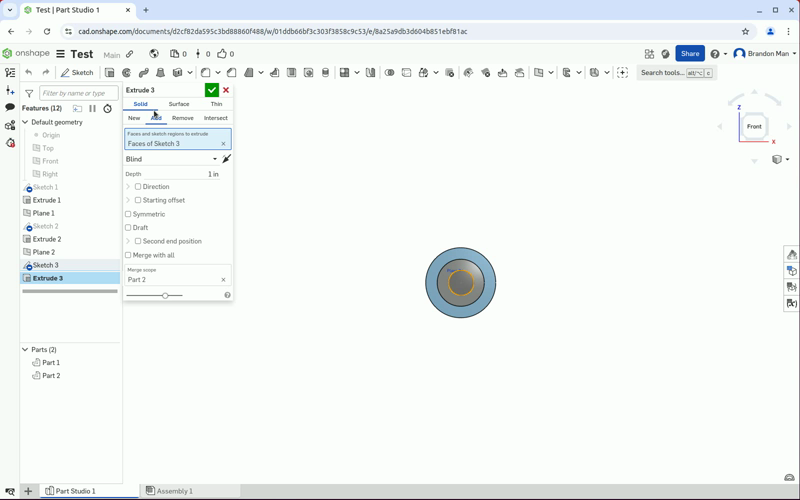
mouse_move(186, 120)
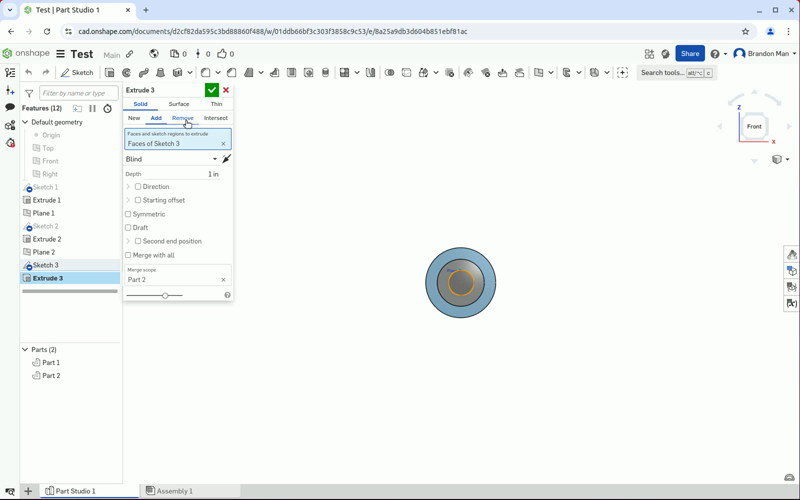
click(186, 120)
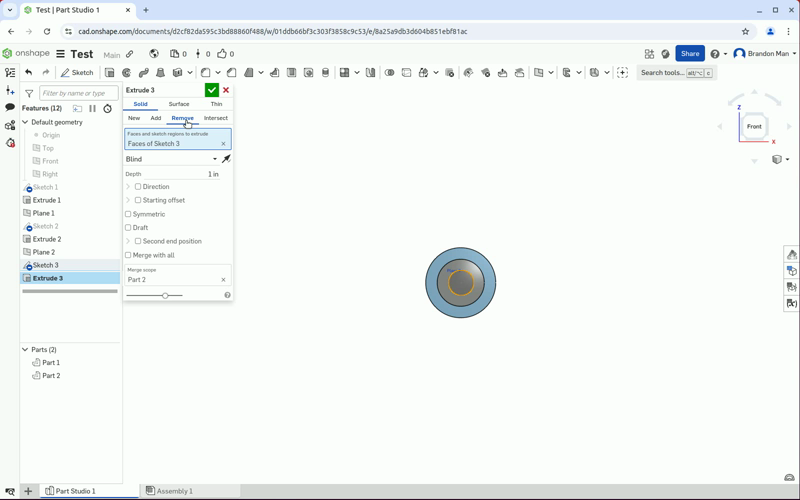
key(tab, 4)
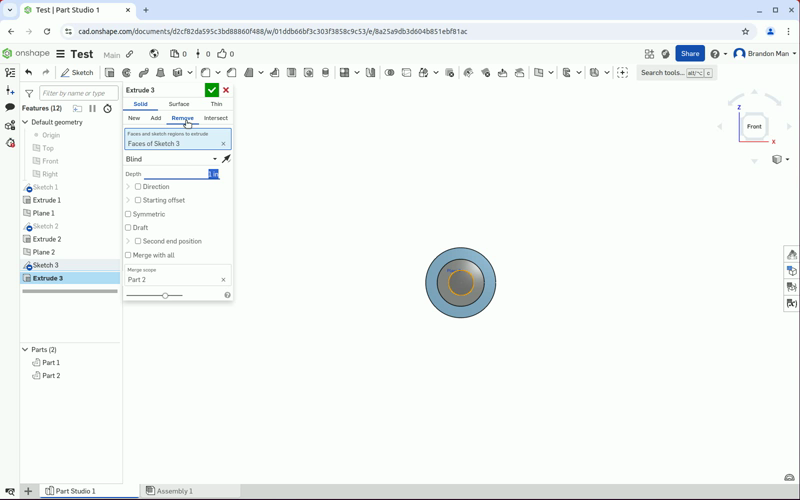
text(11.795)
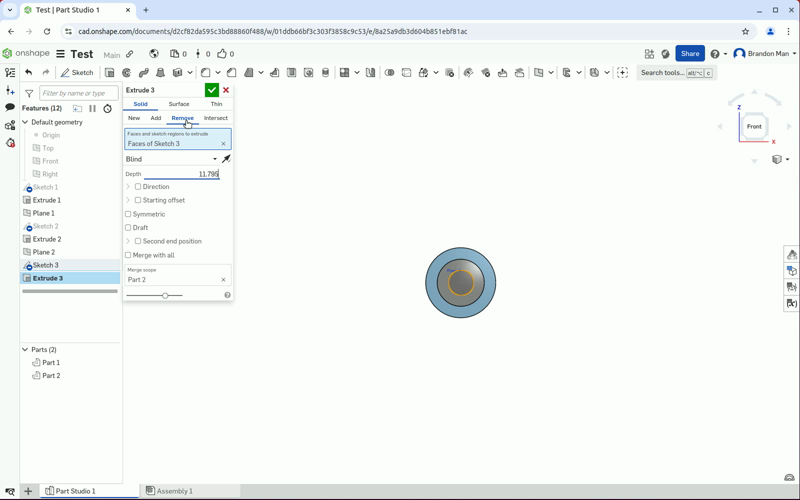
key(tab, 6)
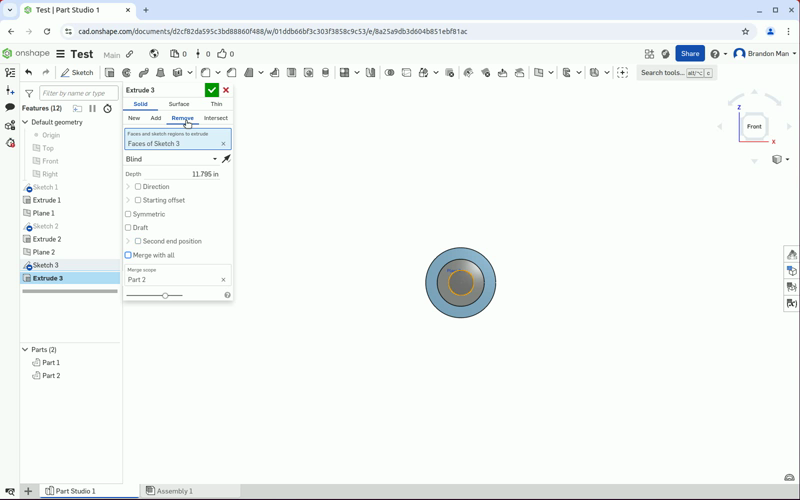
key(space)
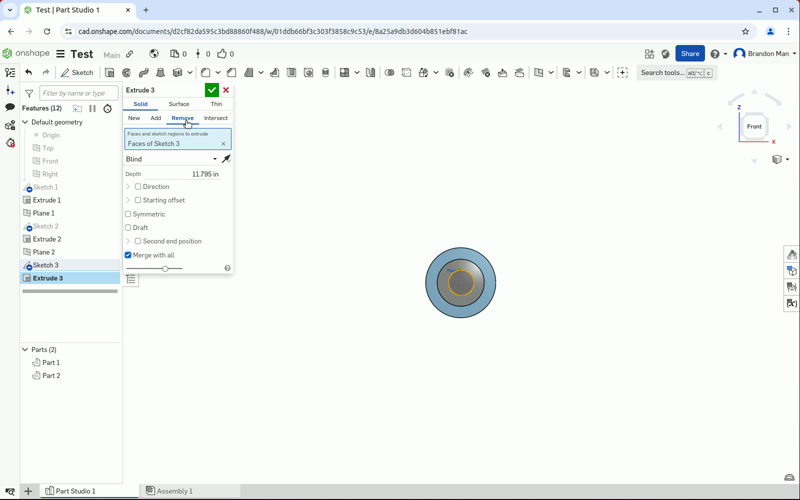
key(enter)
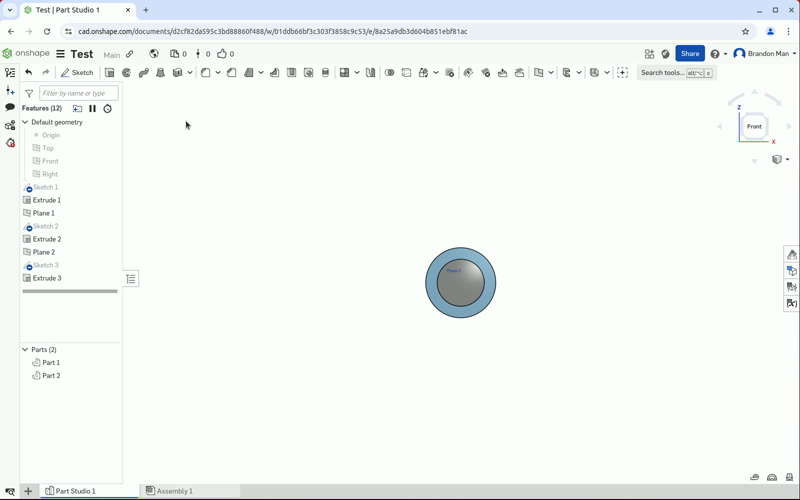
key(shift+h)
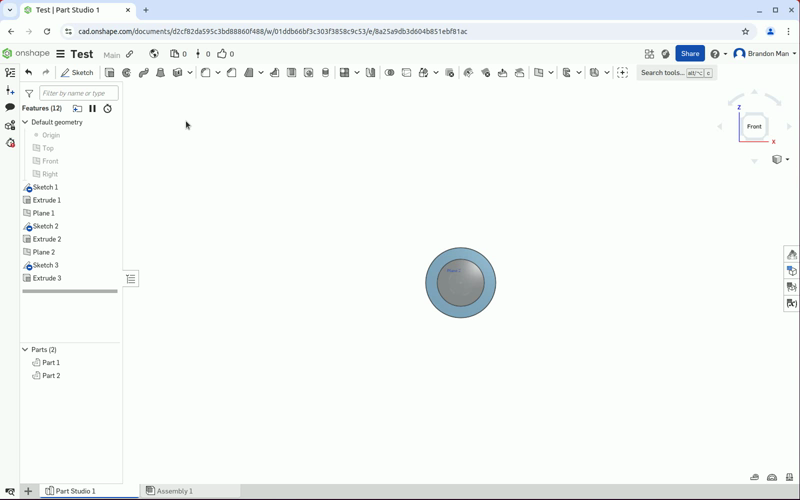
key(shift+h)
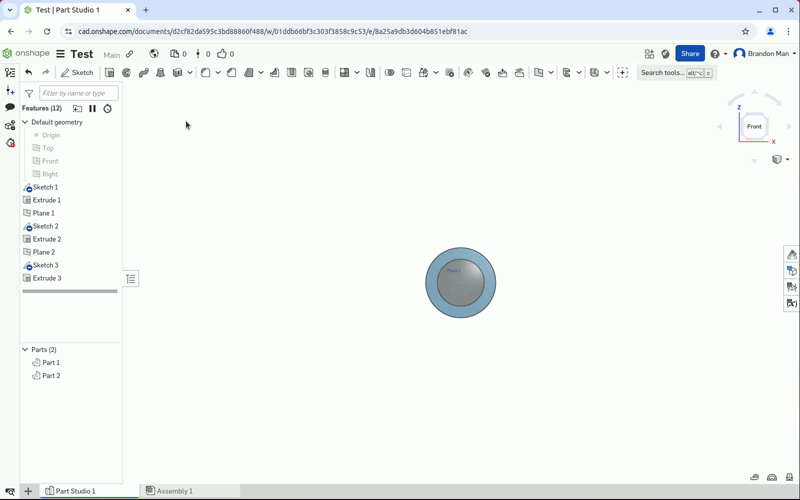
key(shift+7)
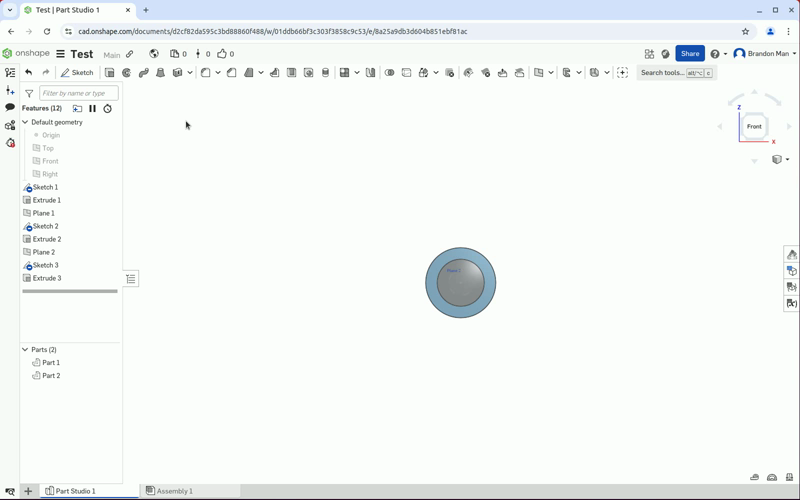
key(left, 2)
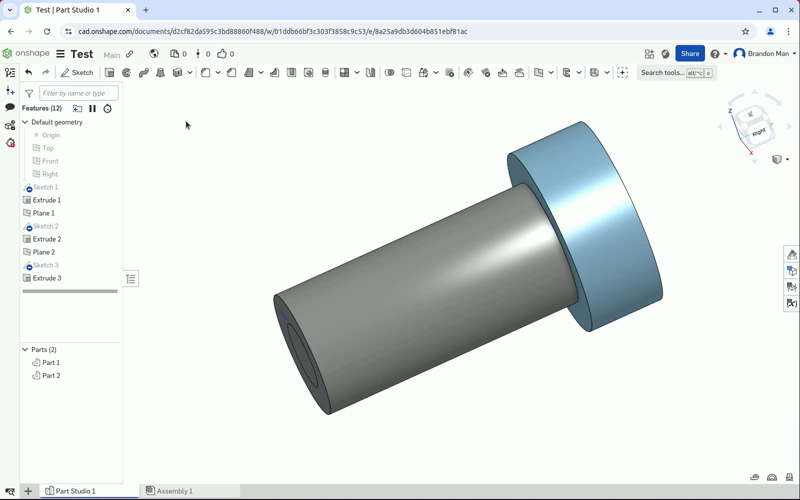
key(down, 2)
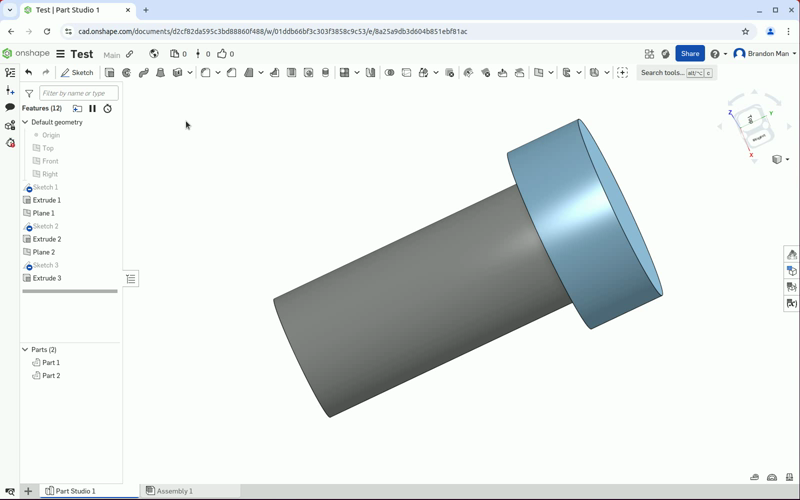
key(up, 2)
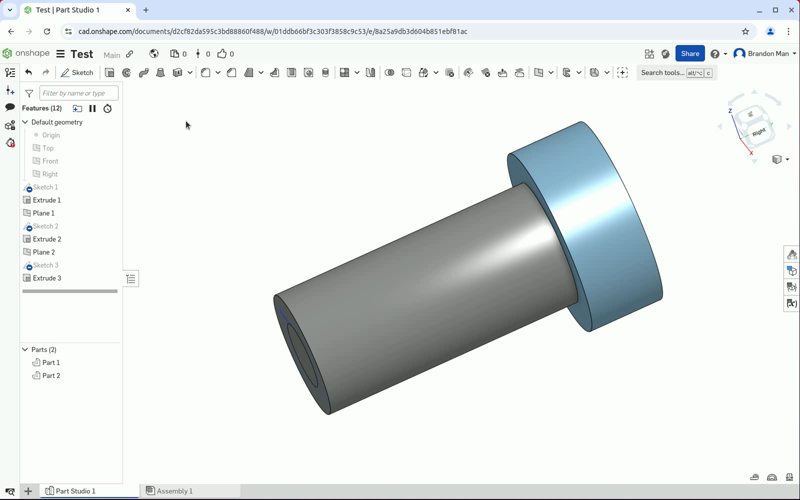
key(right, 2)
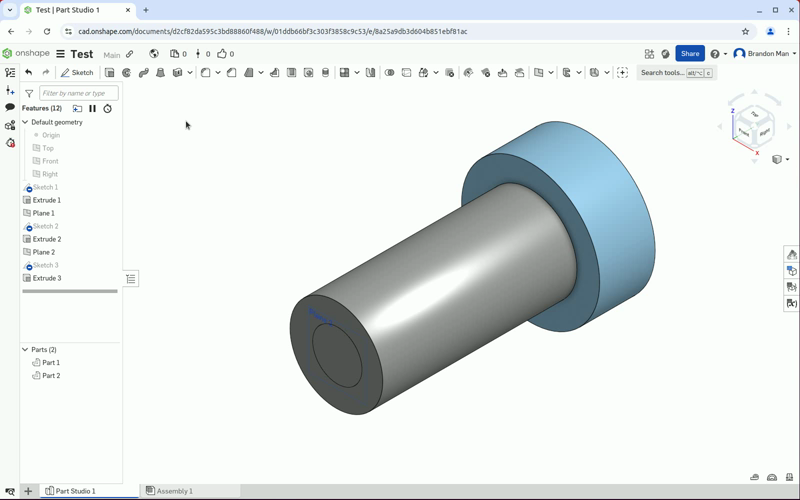
mouse_move(73, 189)
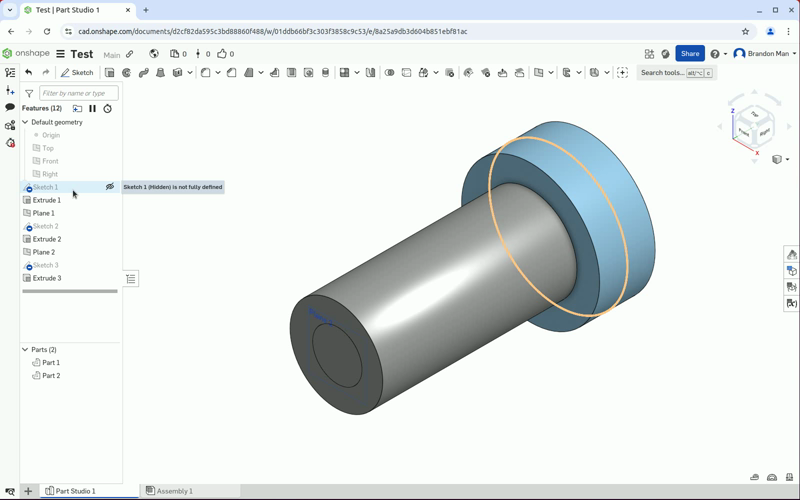
click(73, 189)